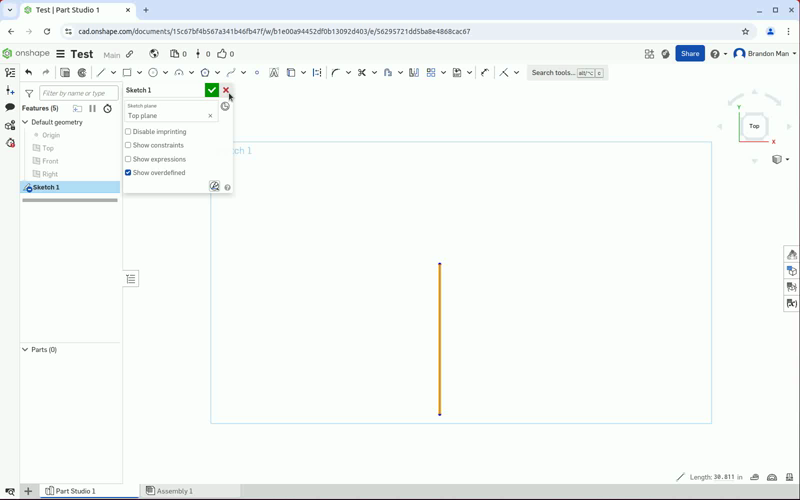
key(shift+h)
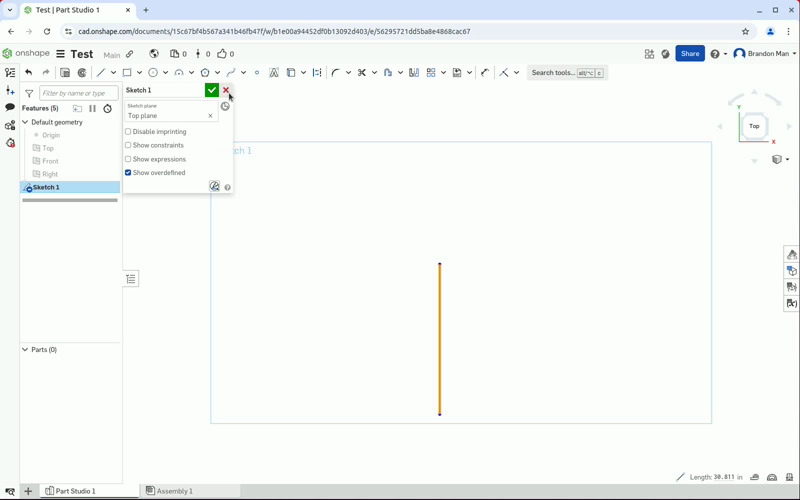
key(shift+s)
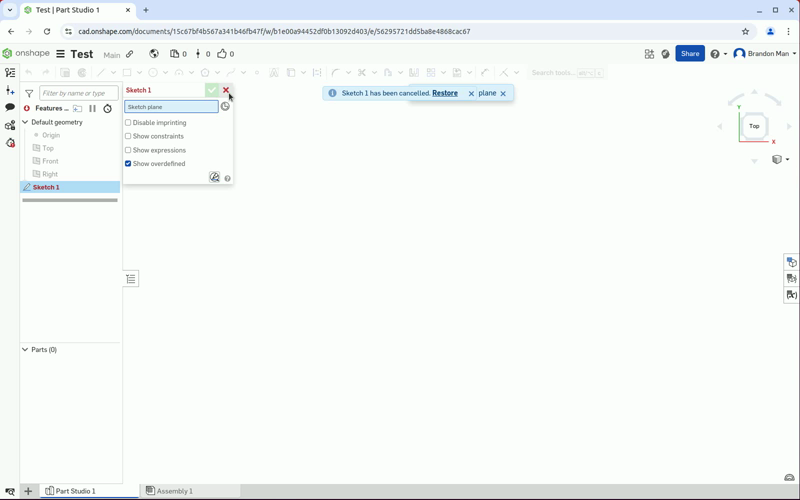
mouse_move(73, 150)
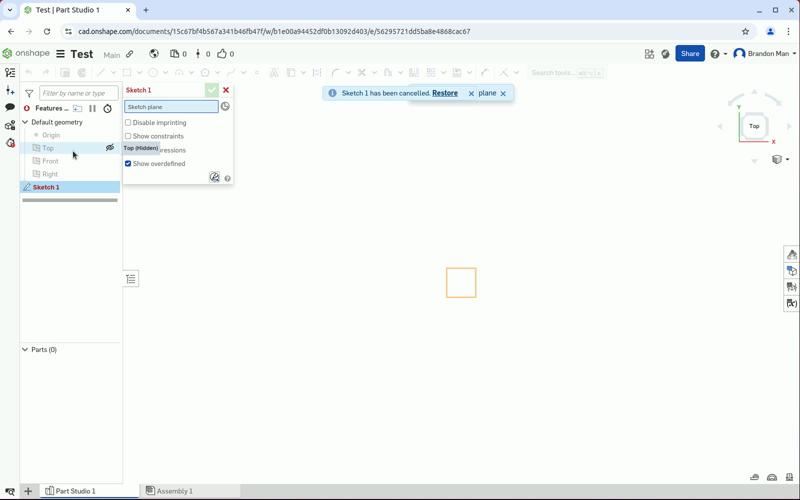
click(73, 150)
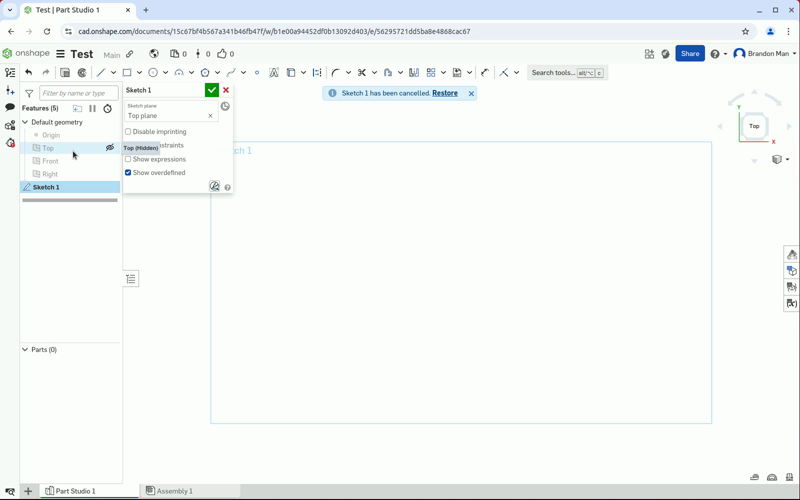
mouse_move(73, 352)
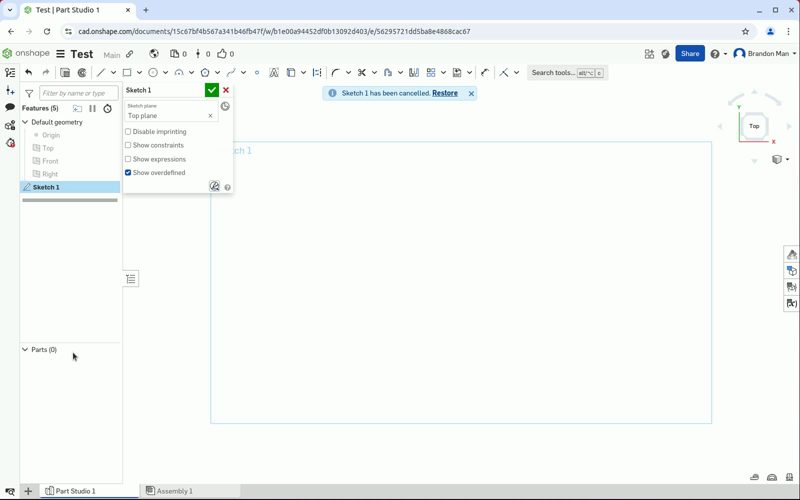
key(y)
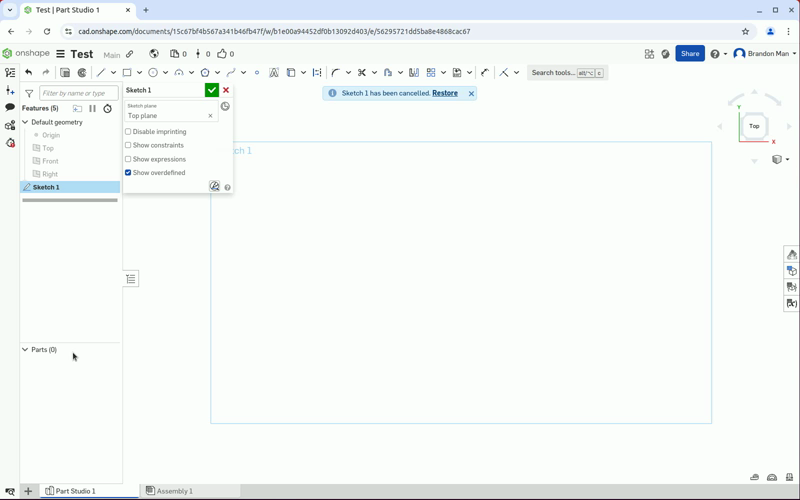
key(l)
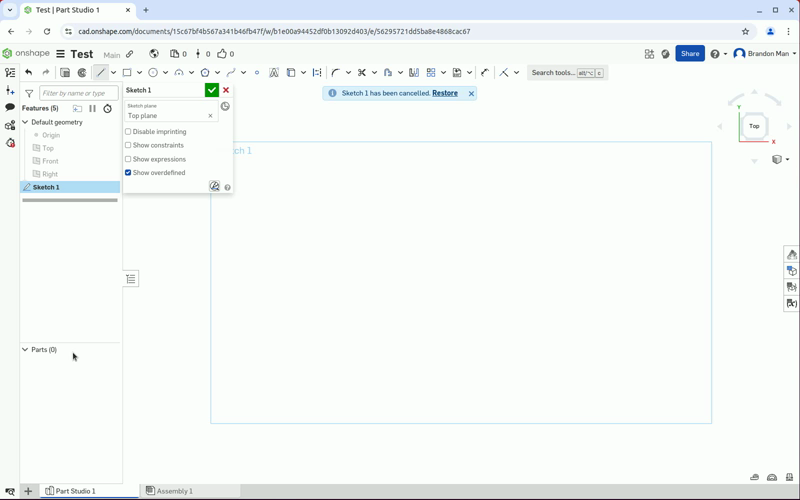
key_down(shift)
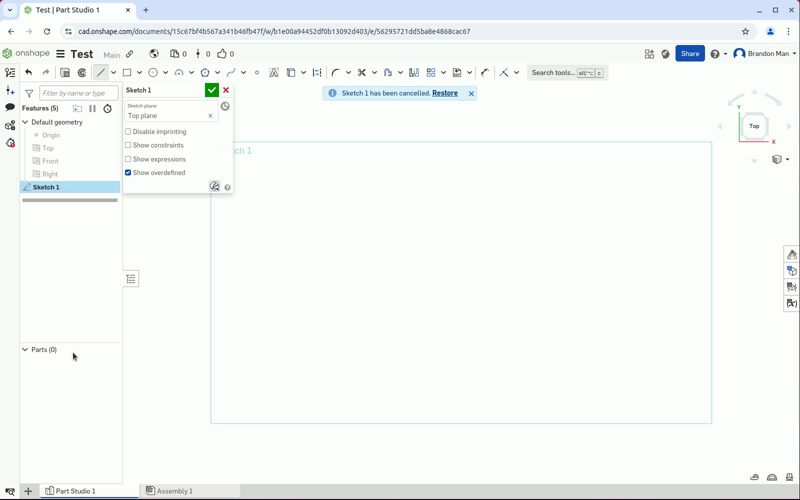
mouse_move(348, 319)
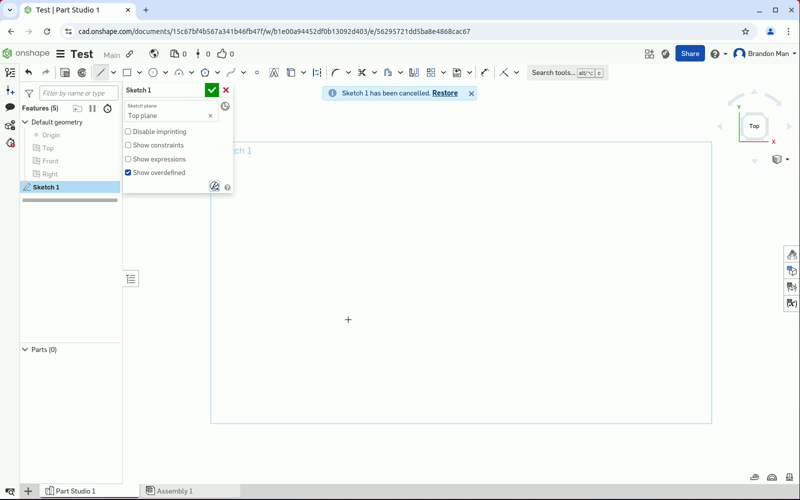
click(348, 319)
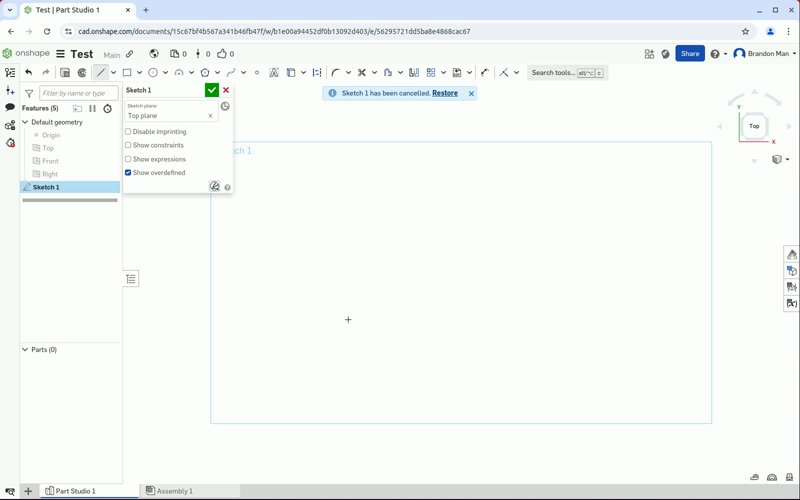
key_up(shift)
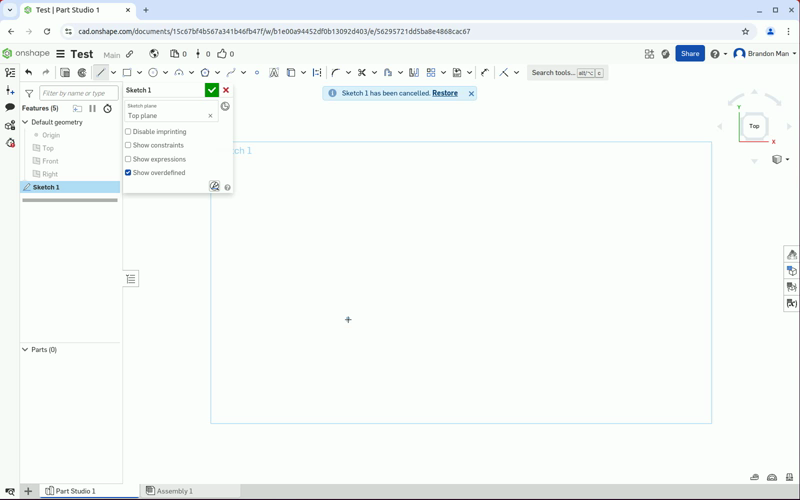
key_down(shift)
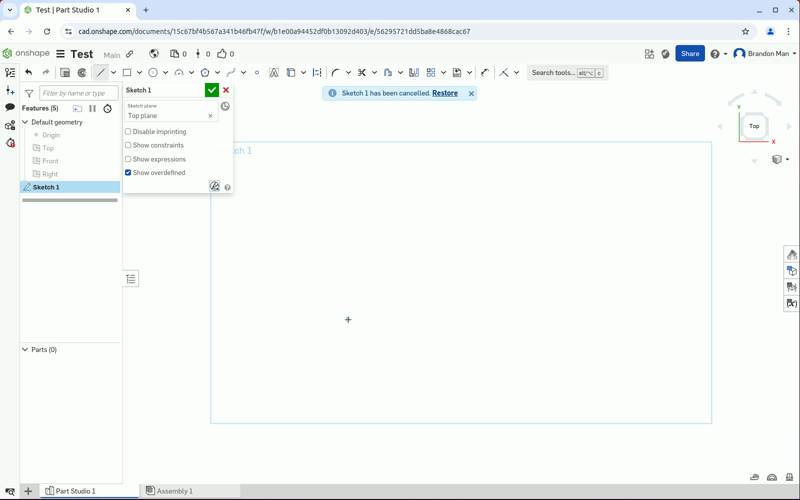
mouse_move(572, 319)
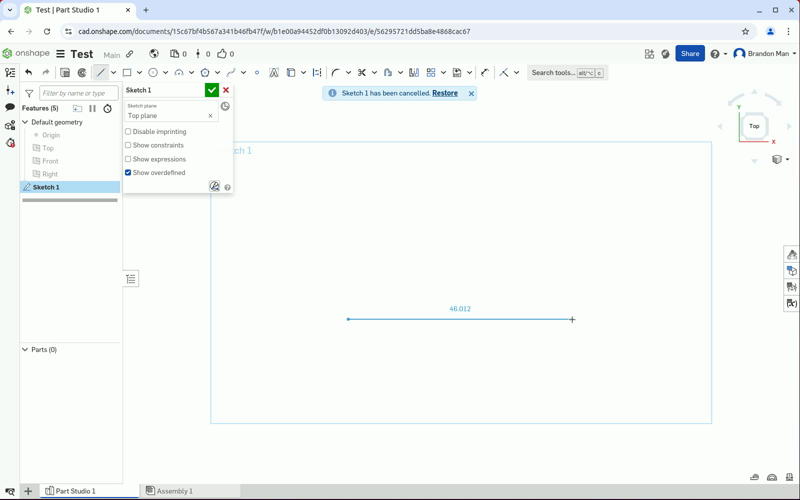
click(572, 319)
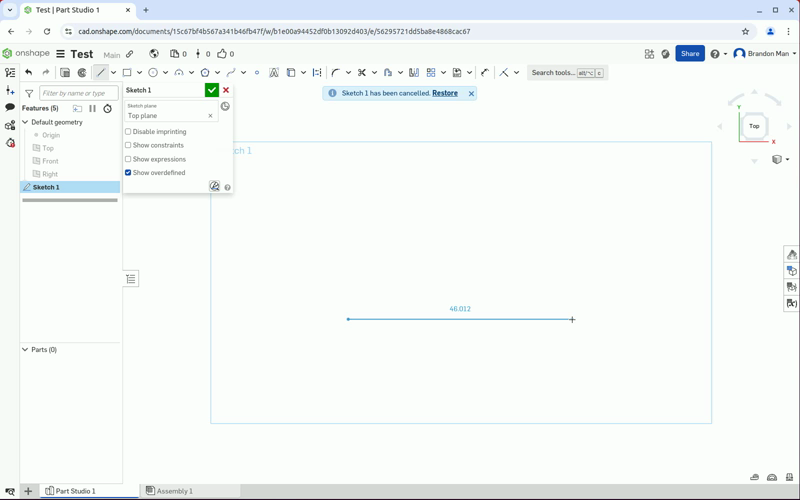
key_up(shift)
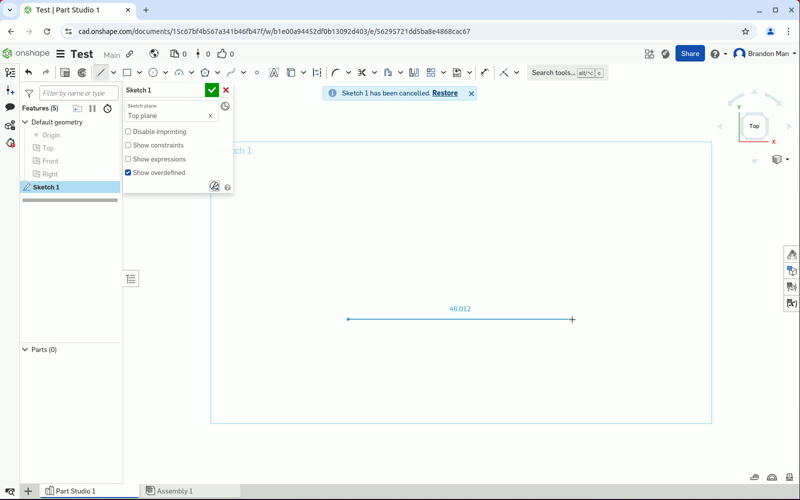
key_down(shift)
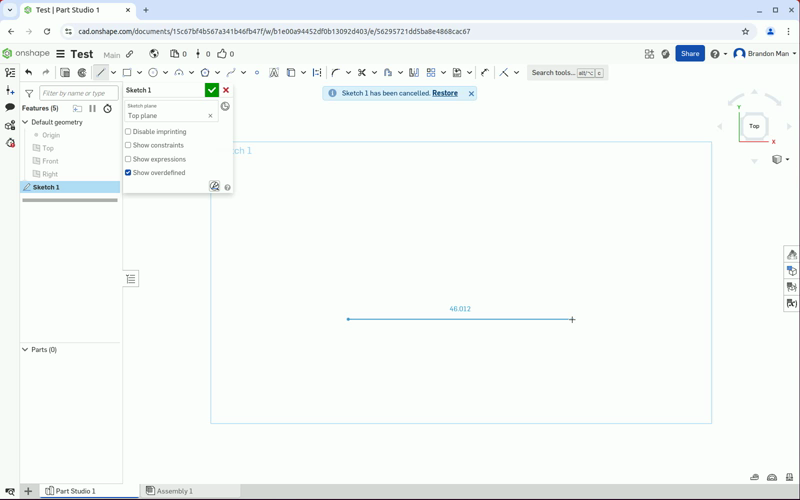
mouse_move(572, 246)
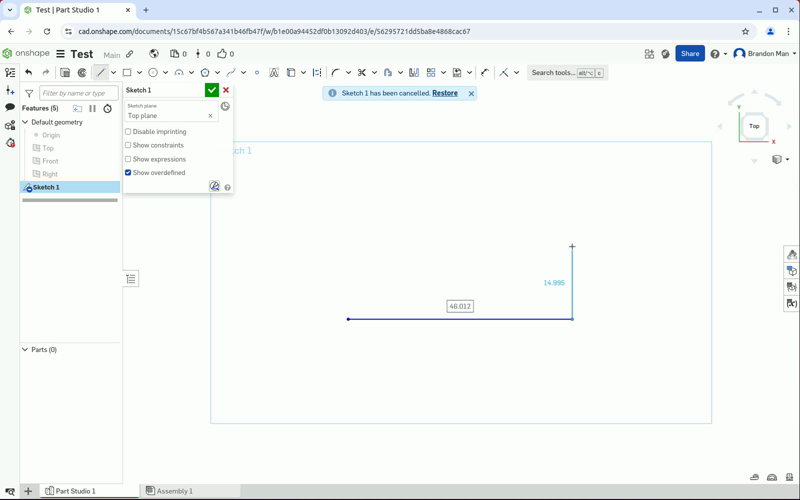
click(572, 246)
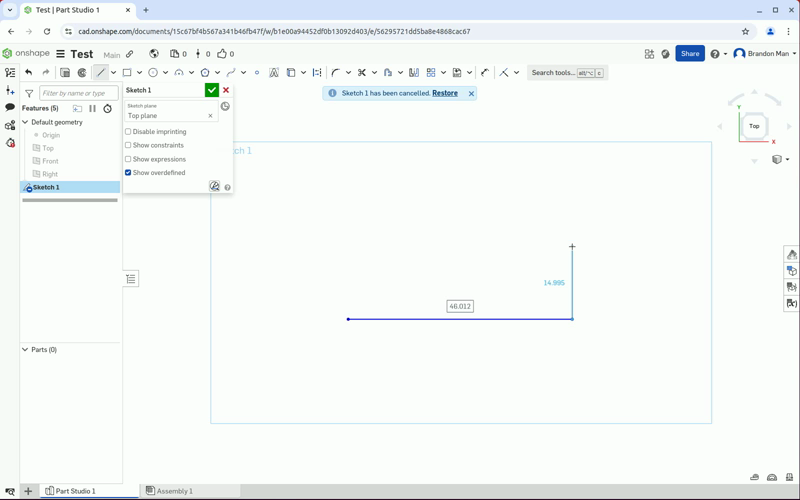
key_up(shift)
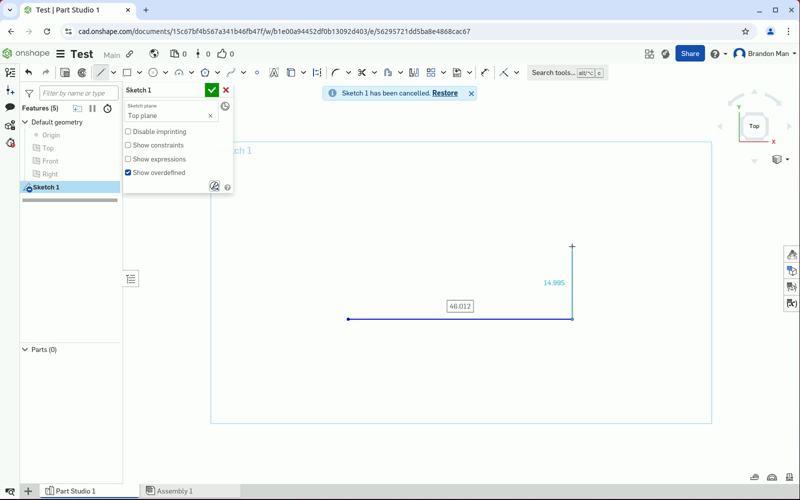
key_down(shift)
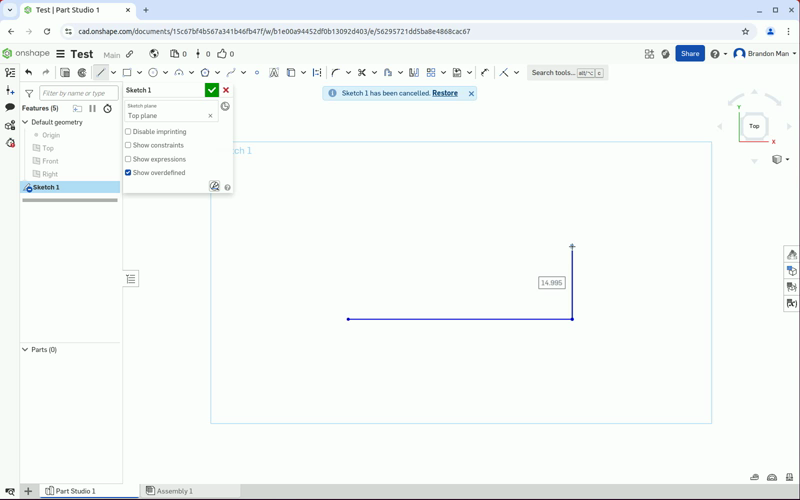
mouse_move(348, 246)
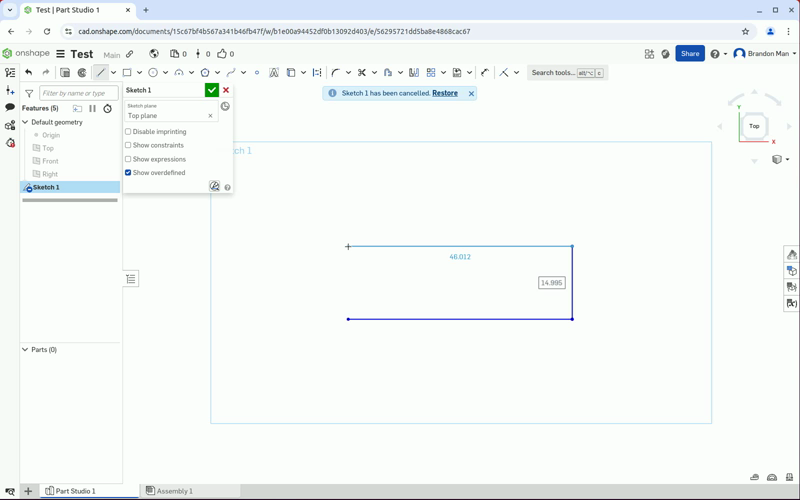
click(348, 246)
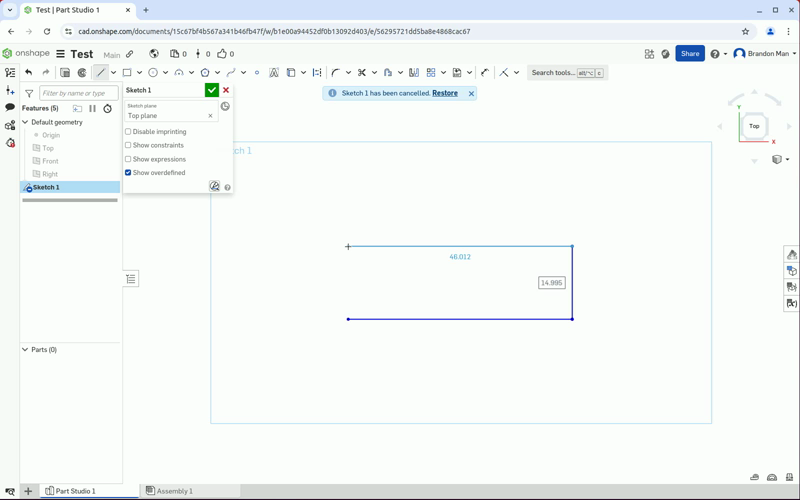
key_up(shift)
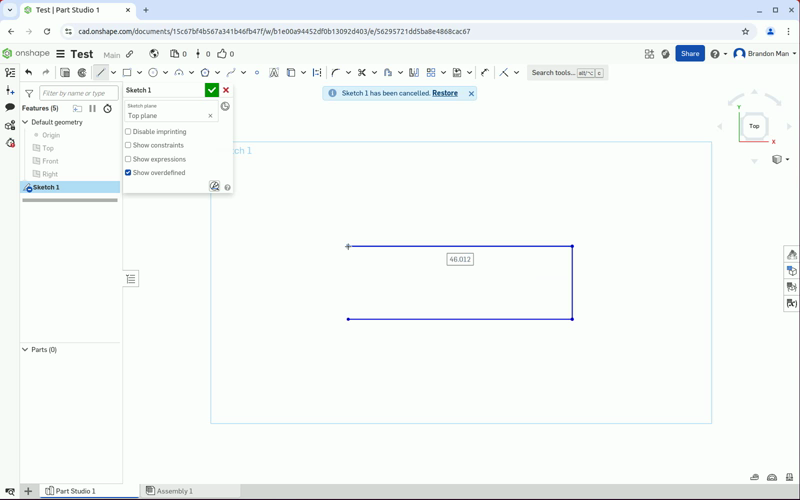
key_down(shift)
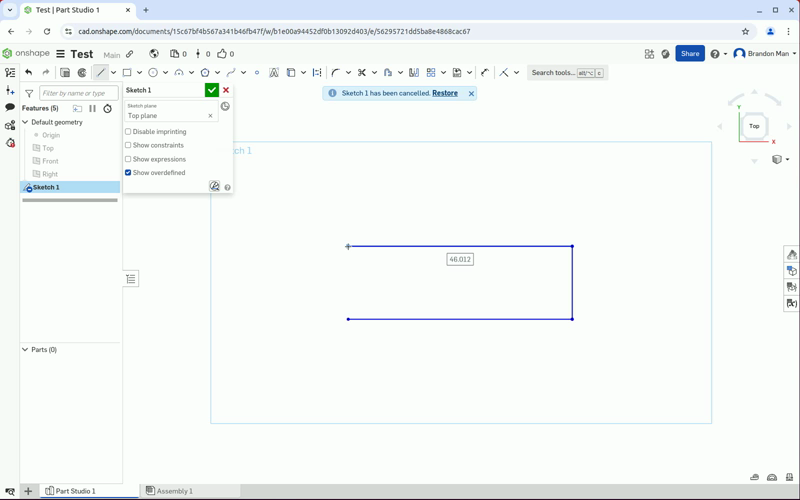
mouse_move(348, 319)
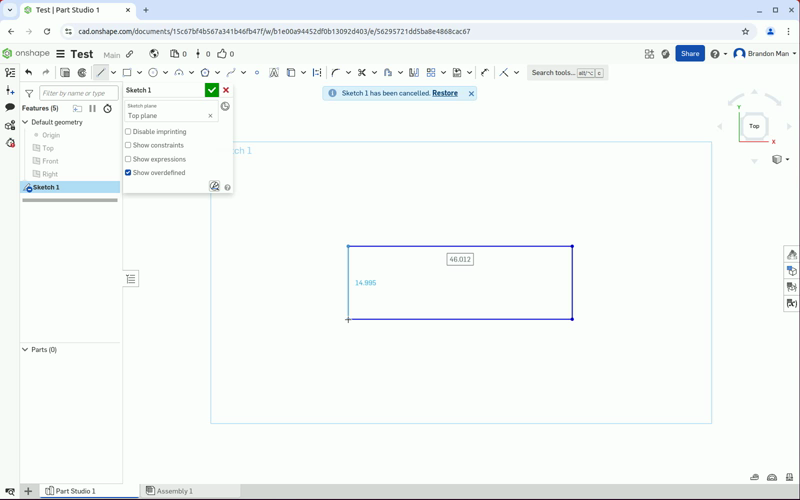
key_up(shift)
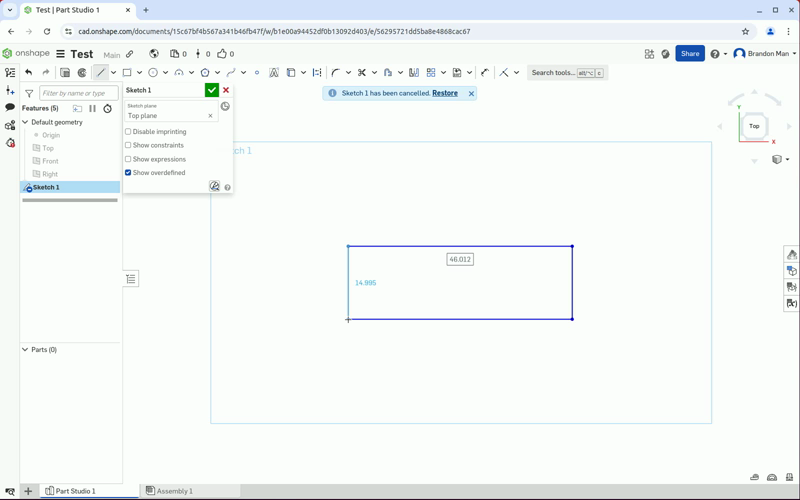
click(348, 319)
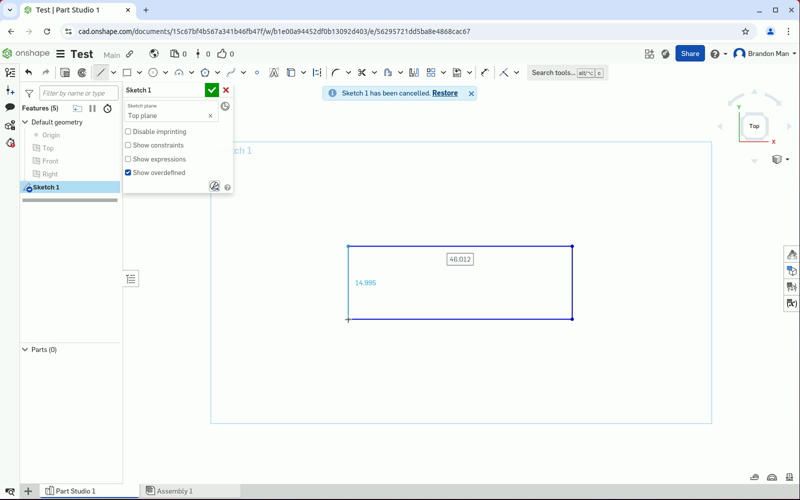
key(esc)
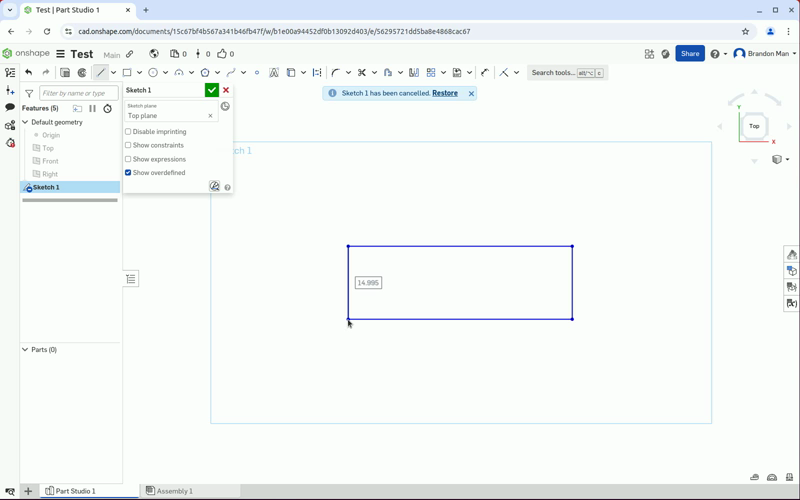
key(l)
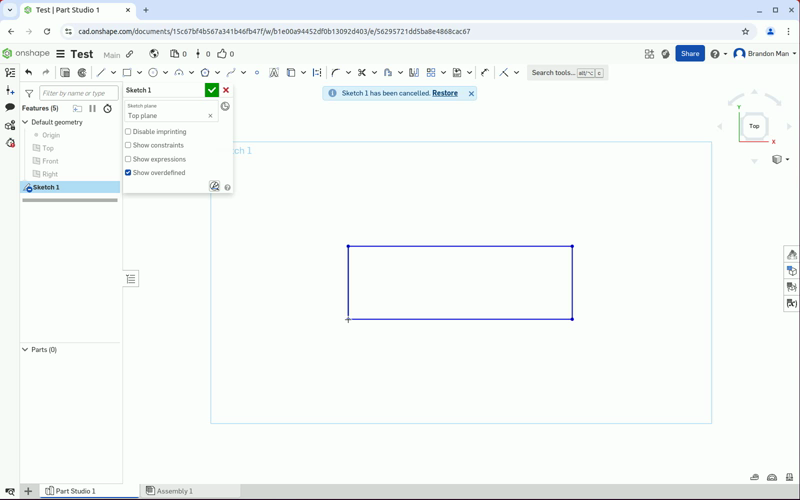
key_down(shift)
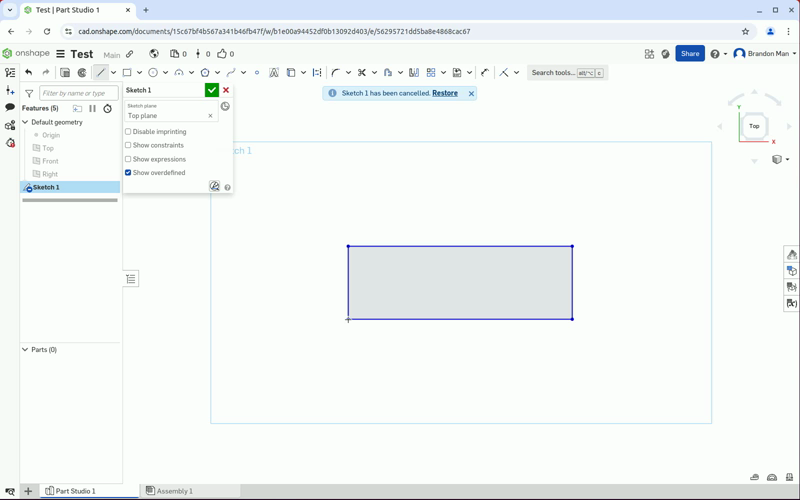
mouse_move(435, 314)
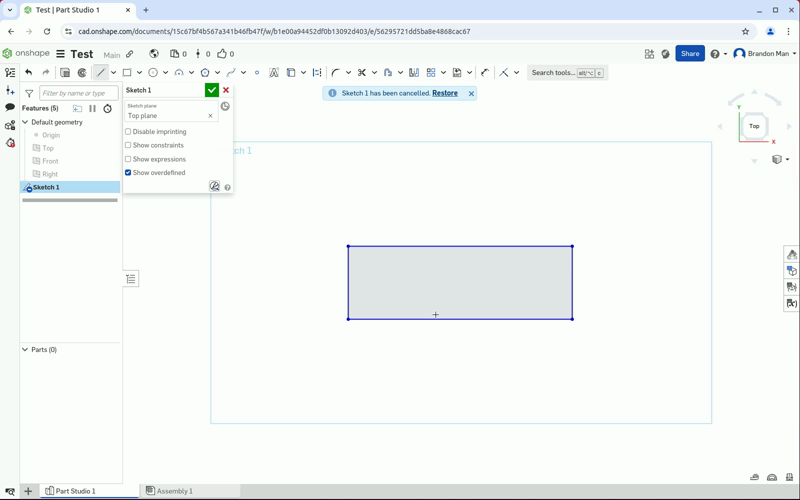
click(435, 314)
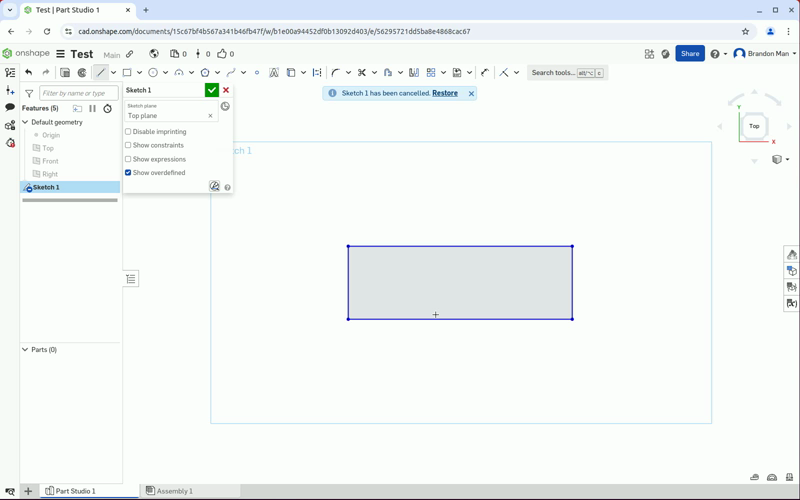
key_up(shift)
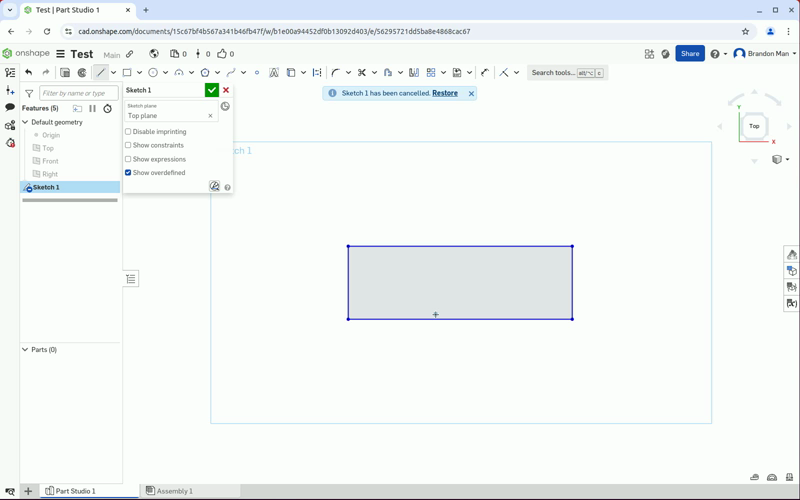
key_down(shift)
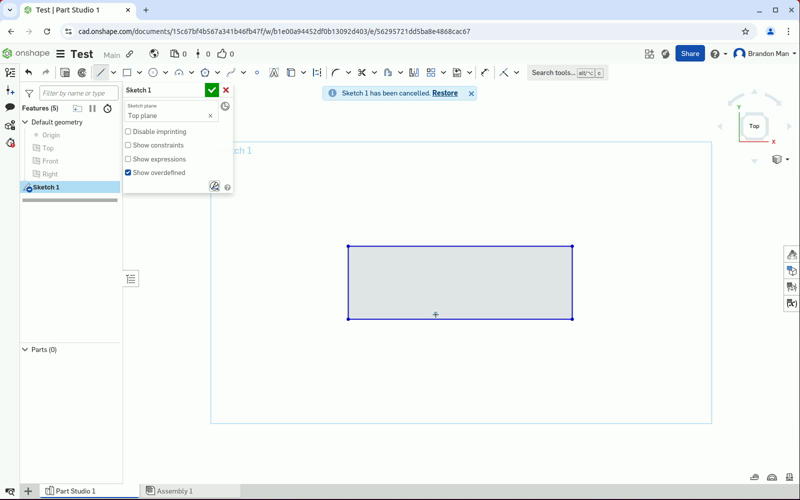
mouse_move(510, 314)
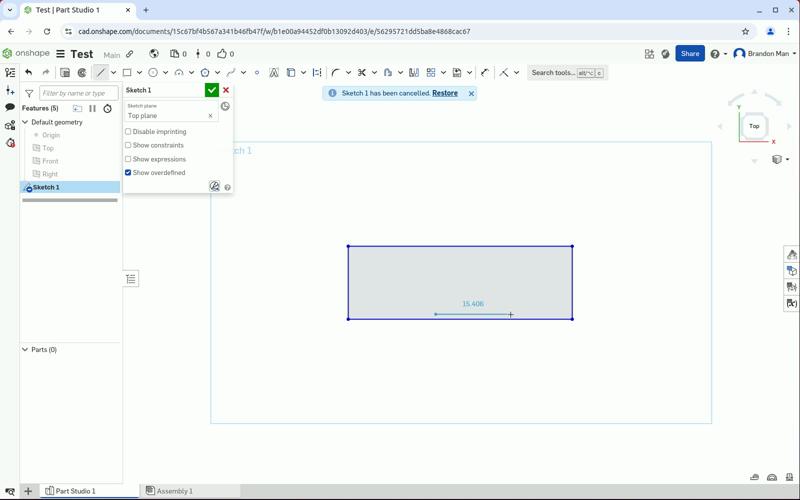
click(510, 314)
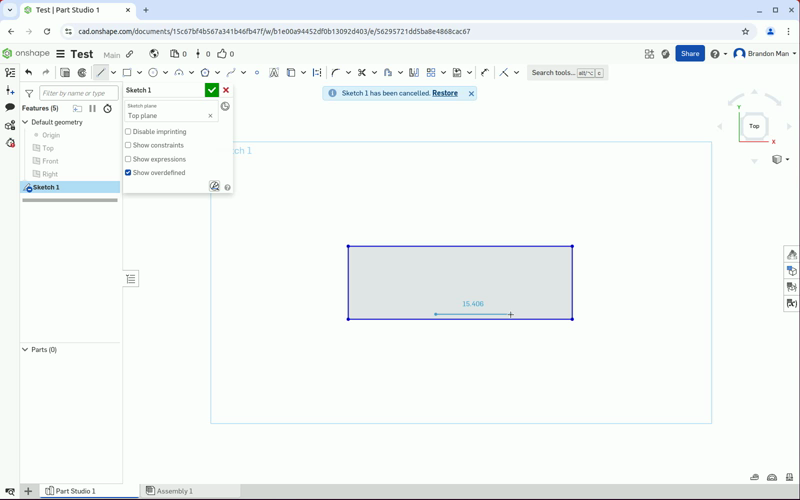
key_up(shift)
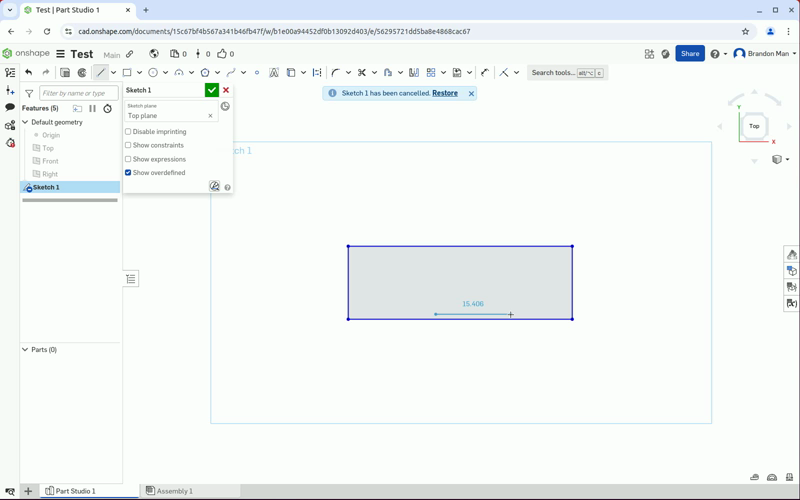
key_down(shift)
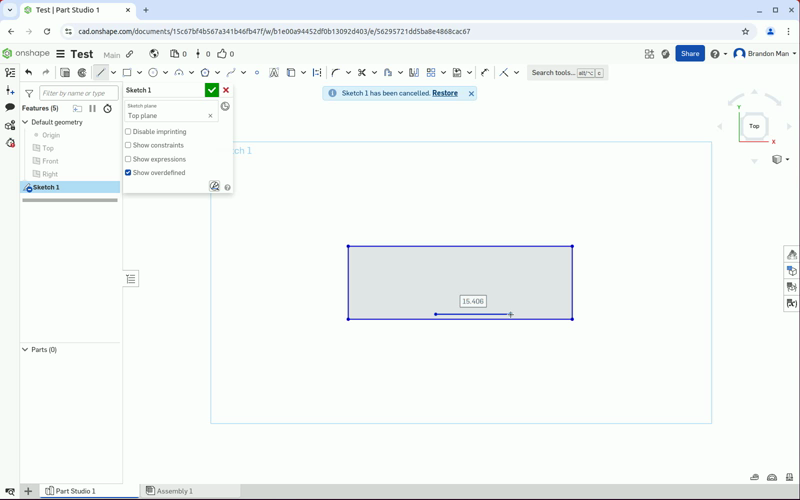
mouse_move(540, 314)
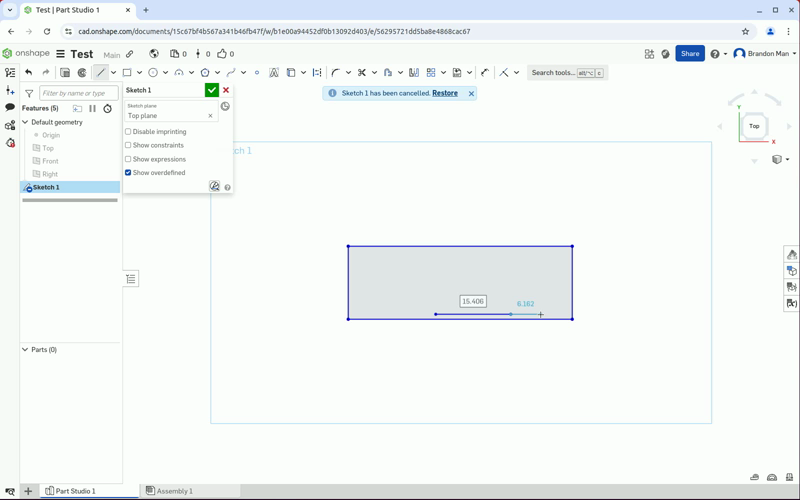
mouse_move(510, 260)
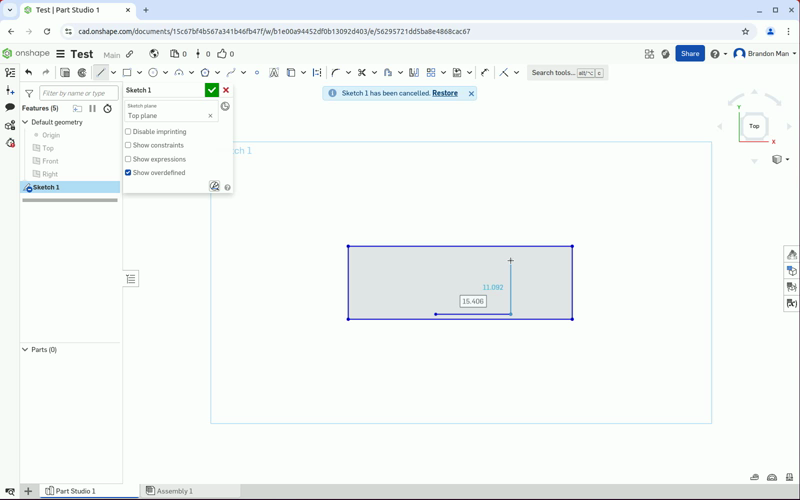
click(510, 260)
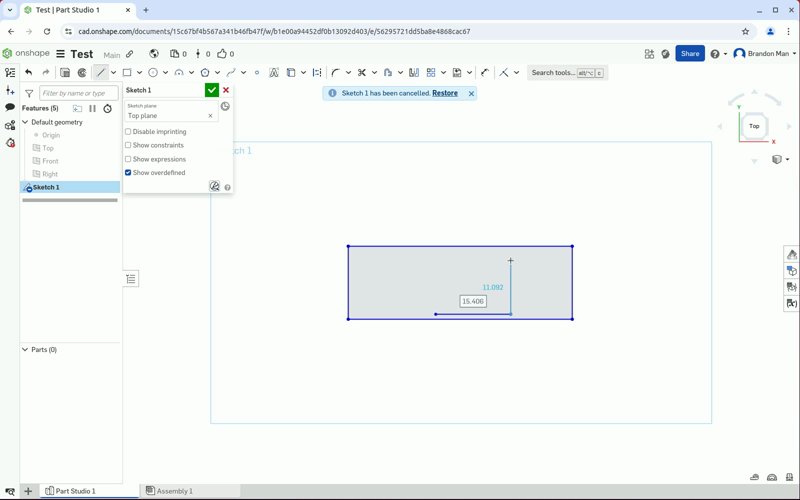
key_up(shift)
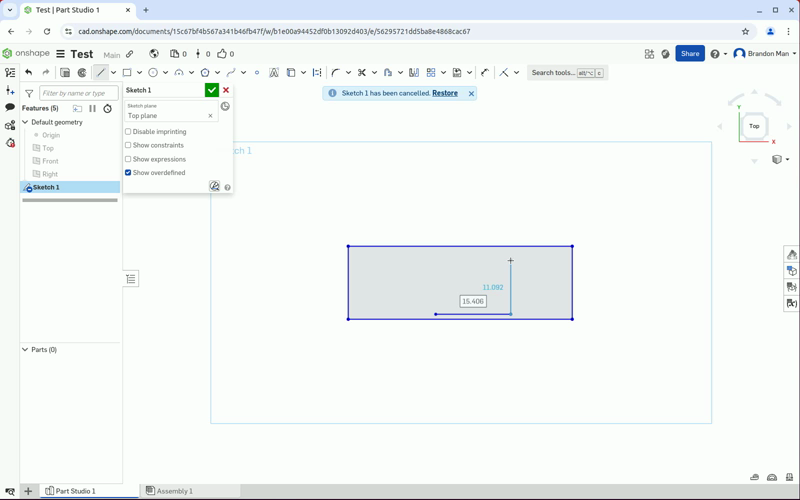
key_down(shift)
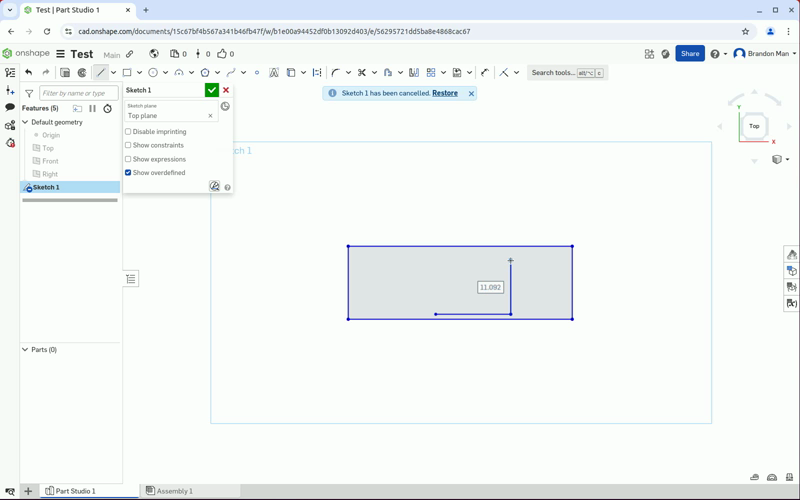
mouse_move(435, 260)
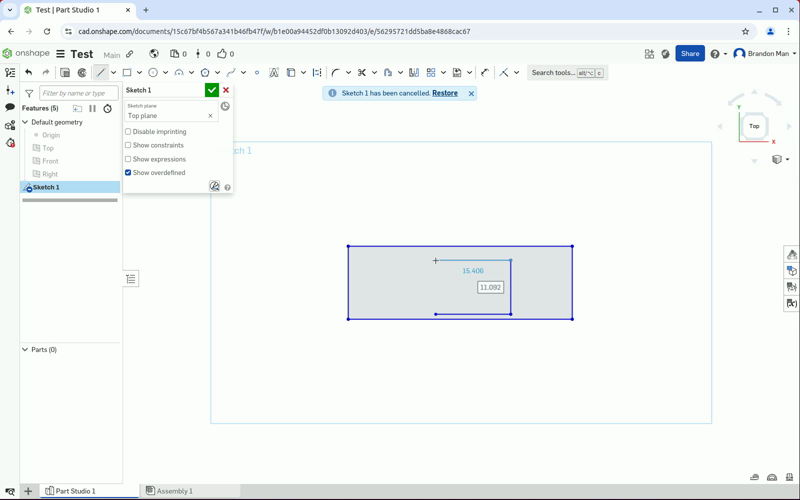
click(435, 260)
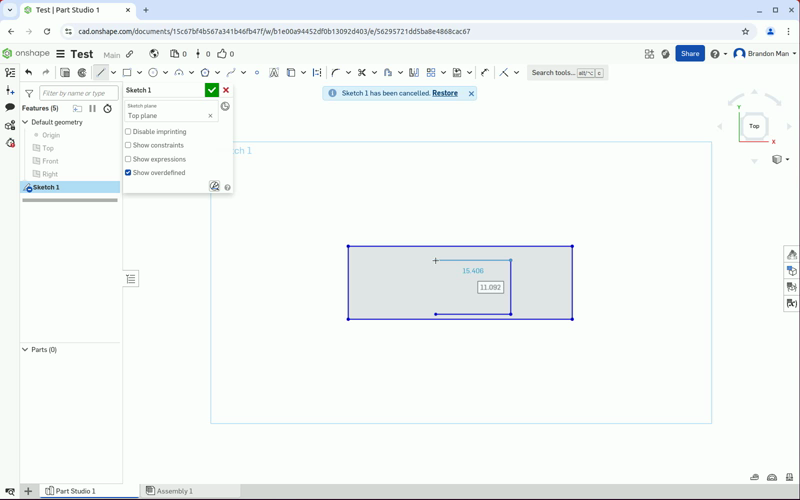
key_up(shift)
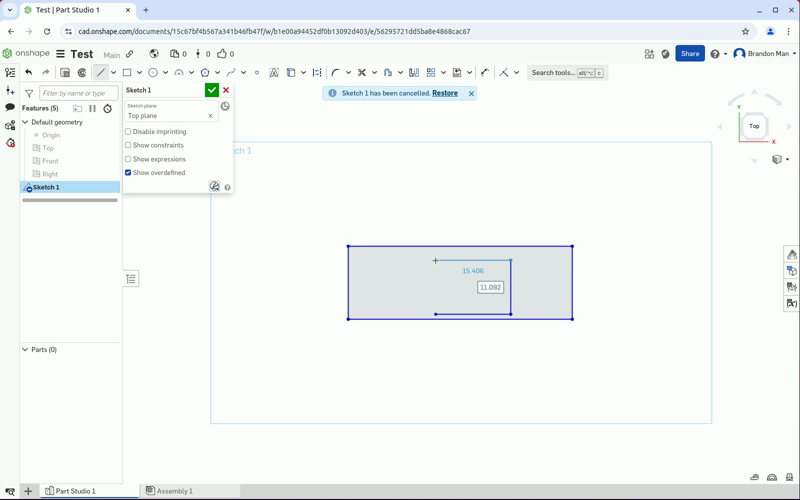
mouse_move(465, 260)
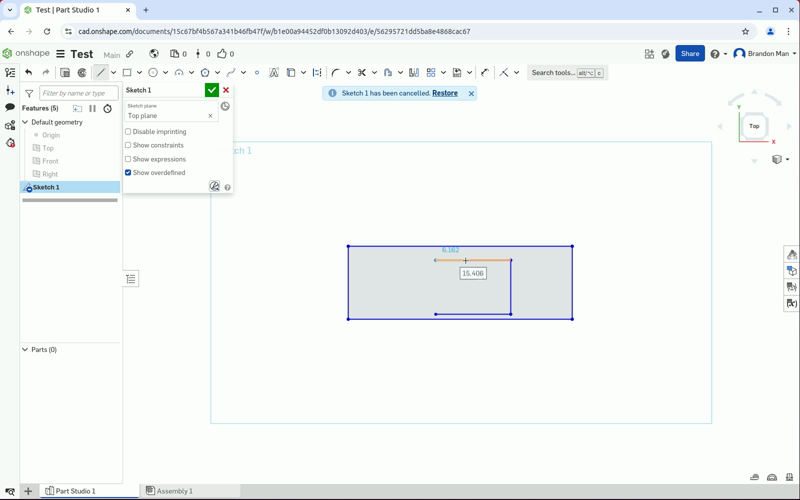
key_down(shift)
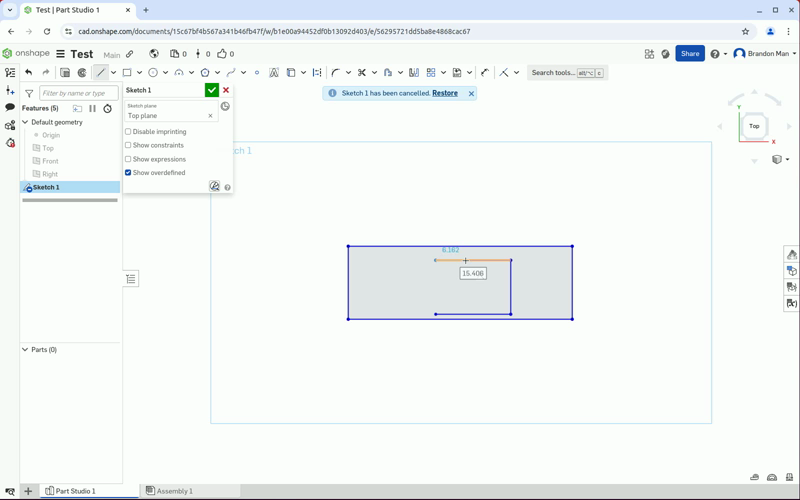
mouse_move(435, 314)
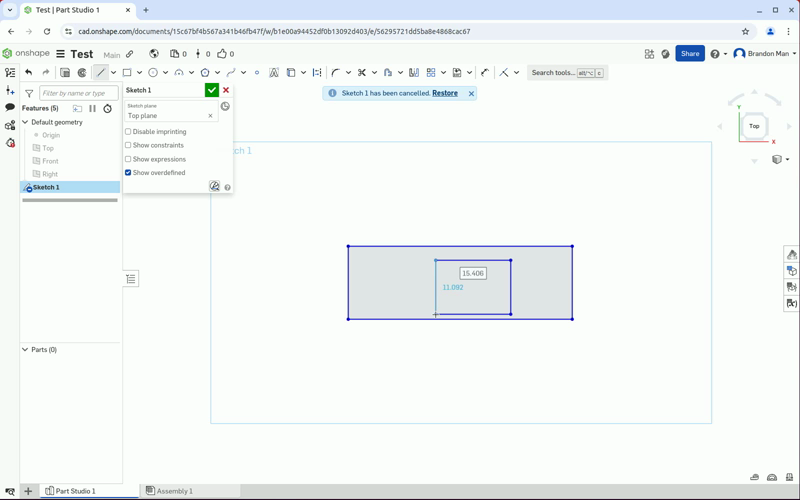
key_up(shift)
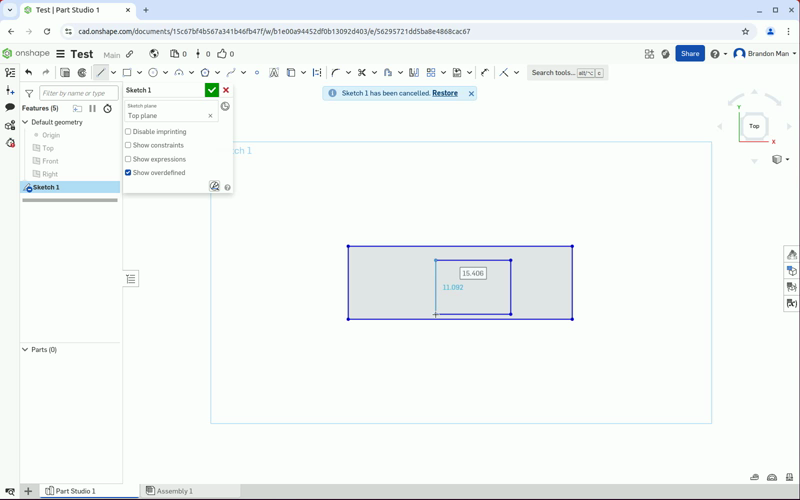
click(435, 314)
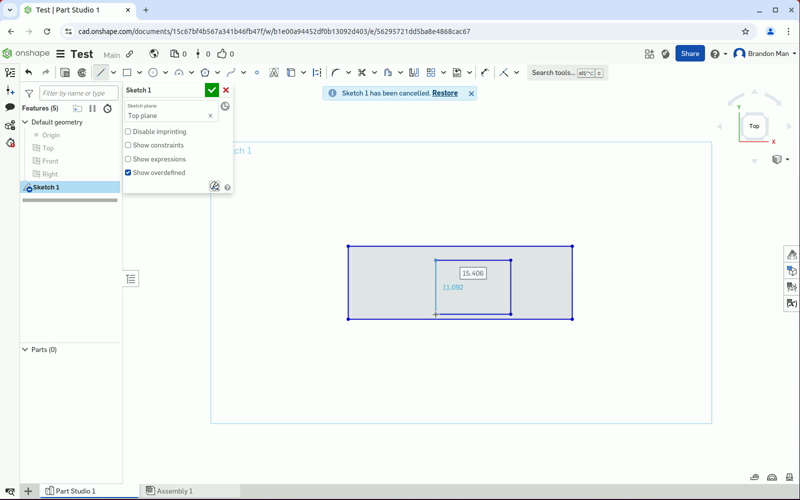
key(esc)
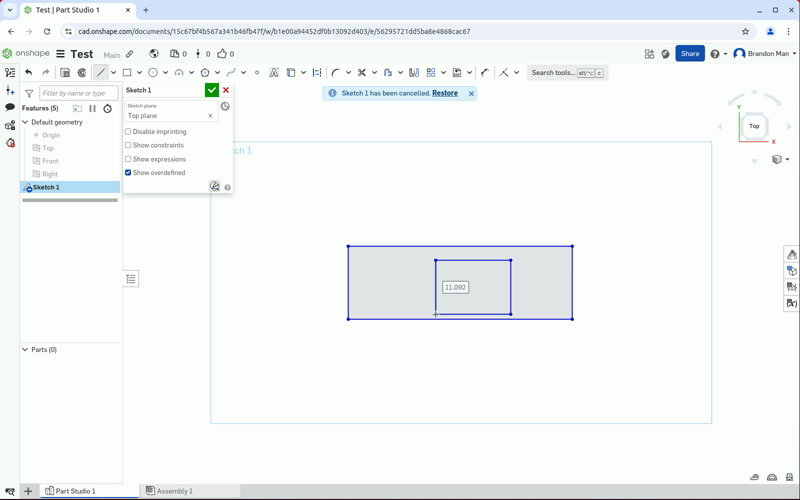
mouse_move(527, 271)
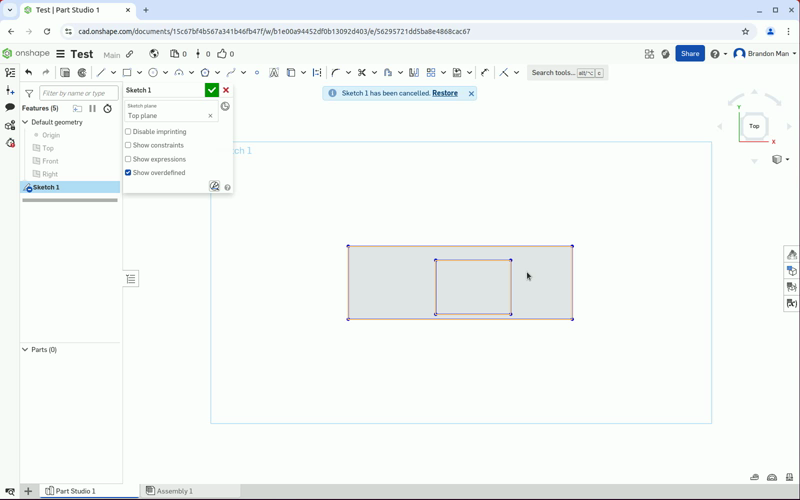
click(527, 271)
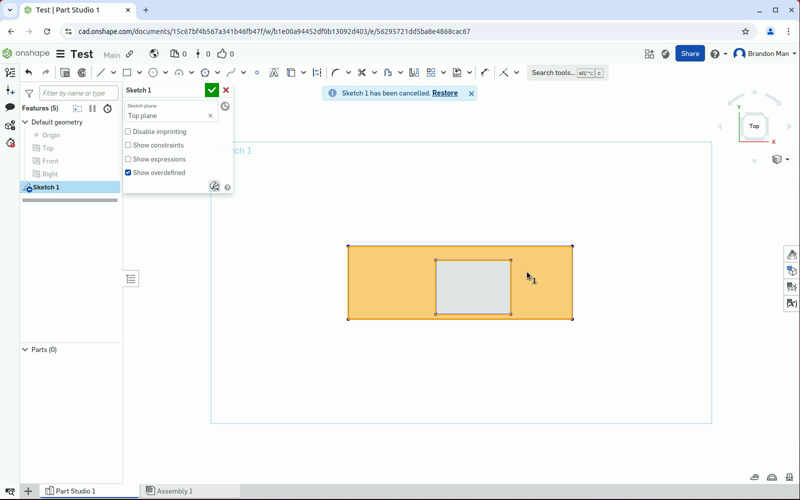
mouse_move(73, 352)
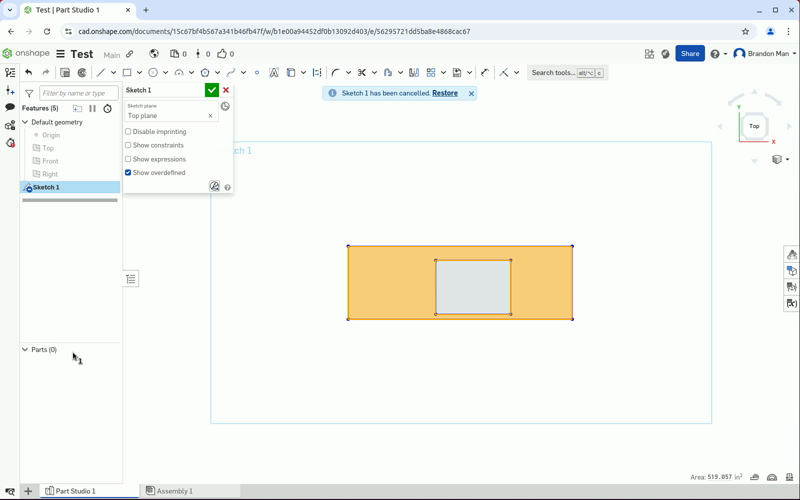
key(shift+y)
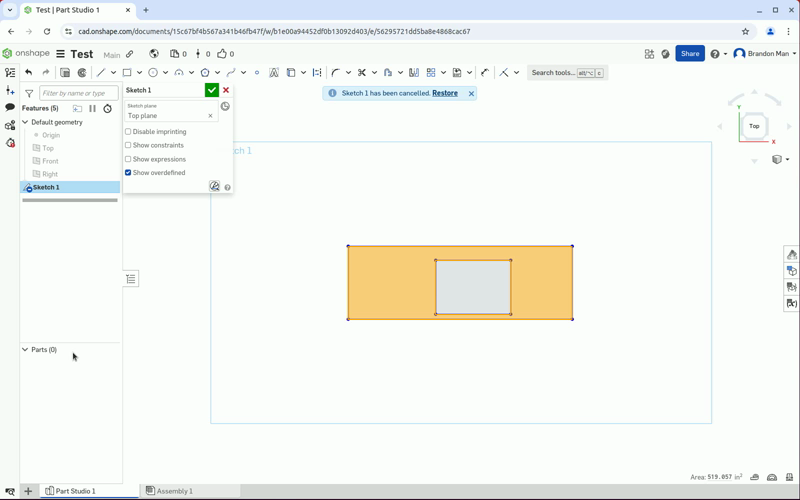
key(shift+e)
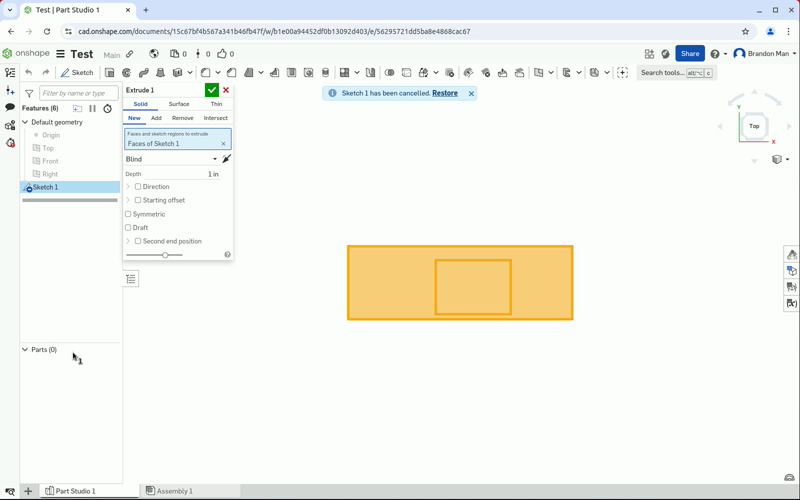
mouse_move(143, 106)
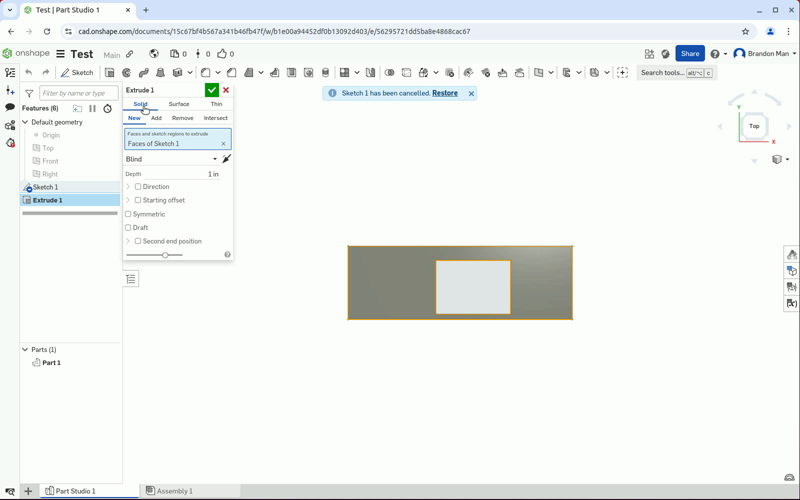
click(143, 106)
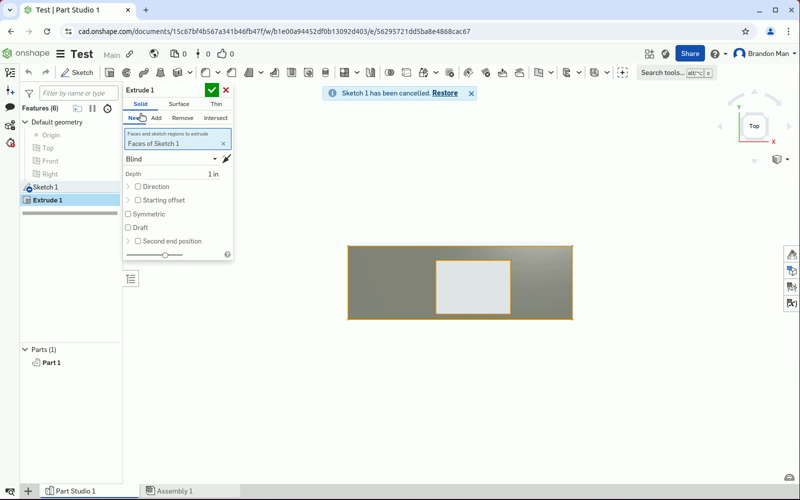
mouse_move(137, 120)
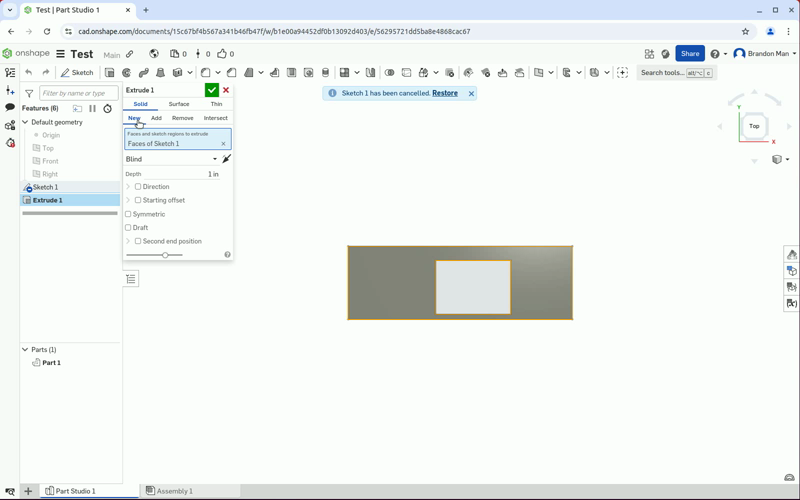
click(137, 120)
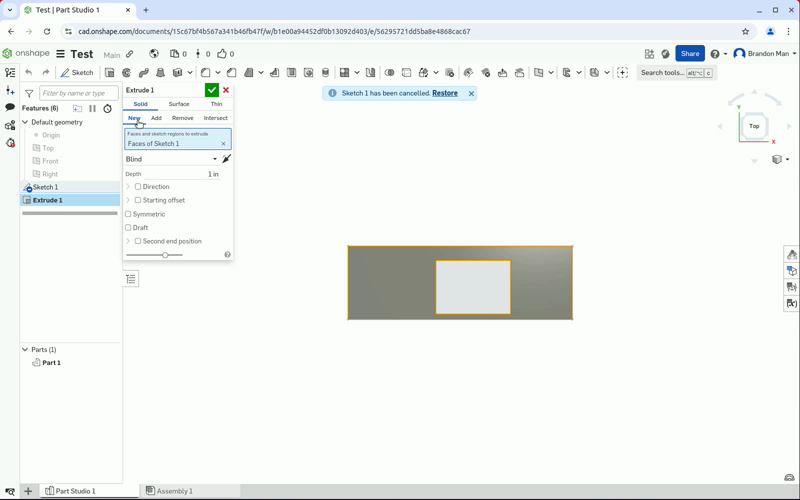
key(tab, 4)
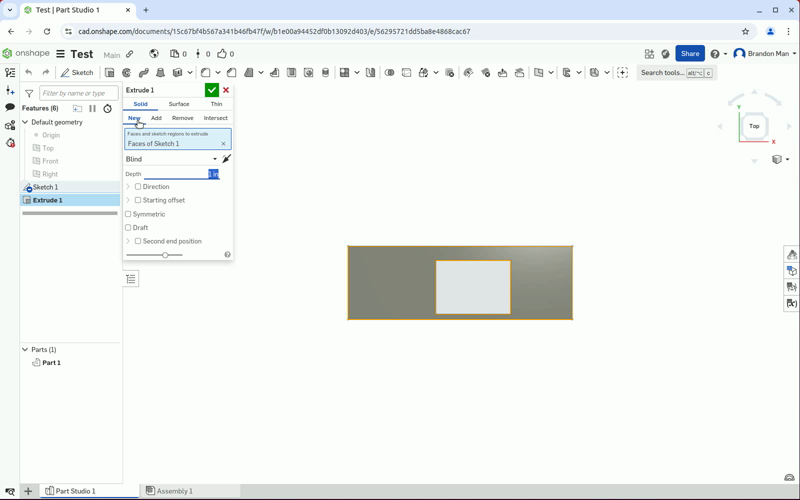
text(6.499)
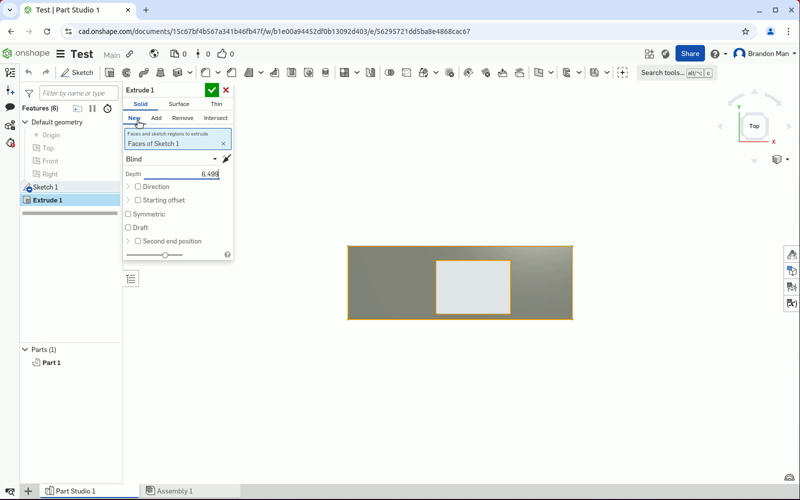
key(enter)
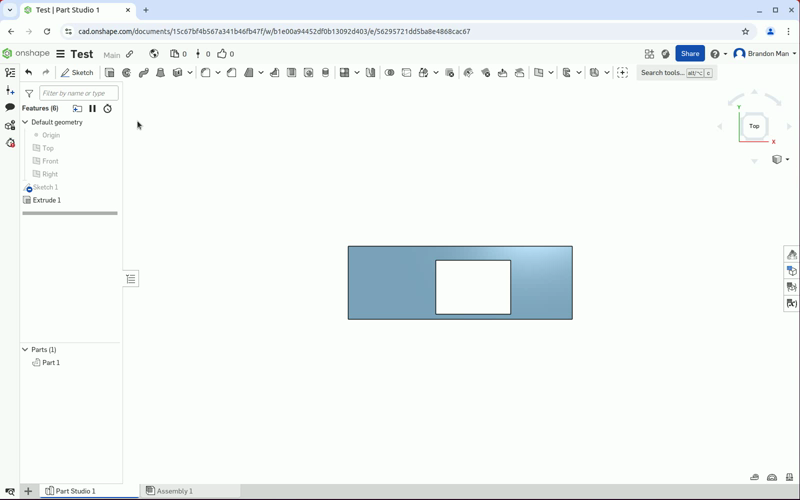
key(shift+h)
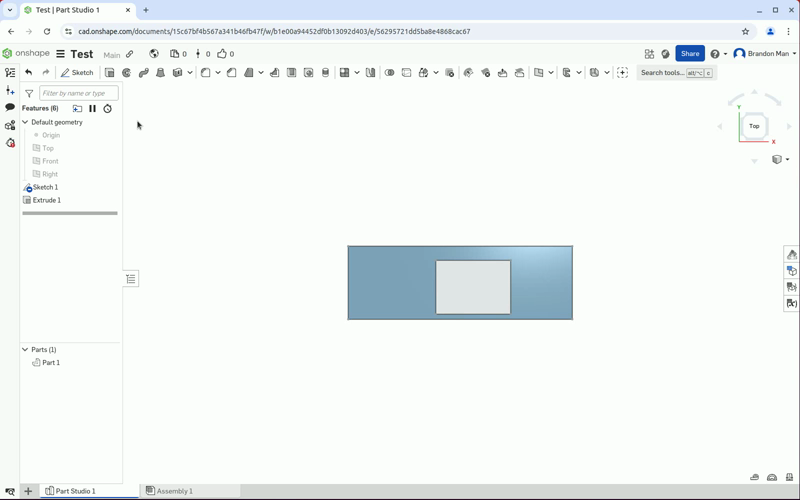
key(shift+h)
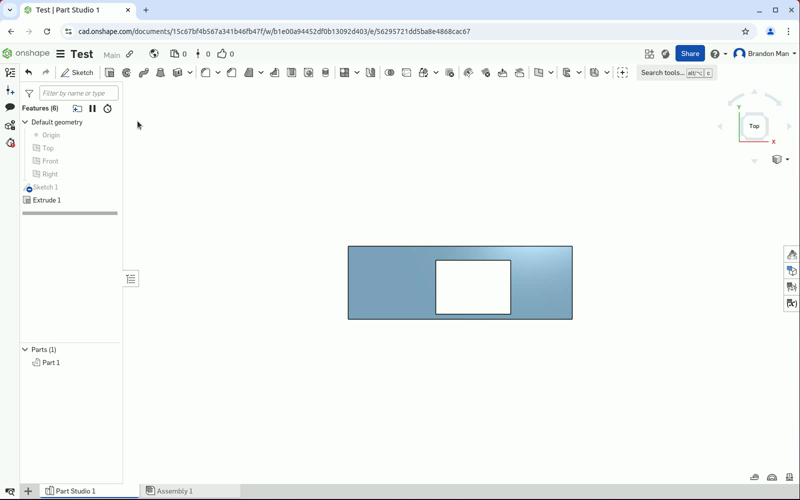
mouse_move(73, 189)
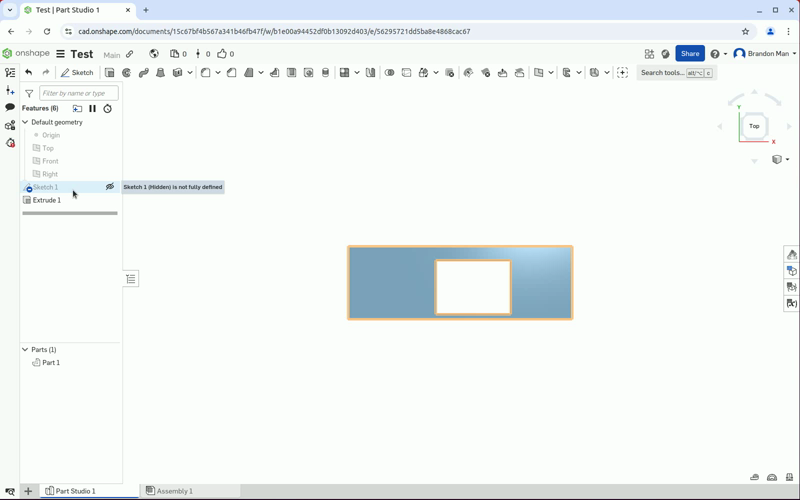
click(73, 189)
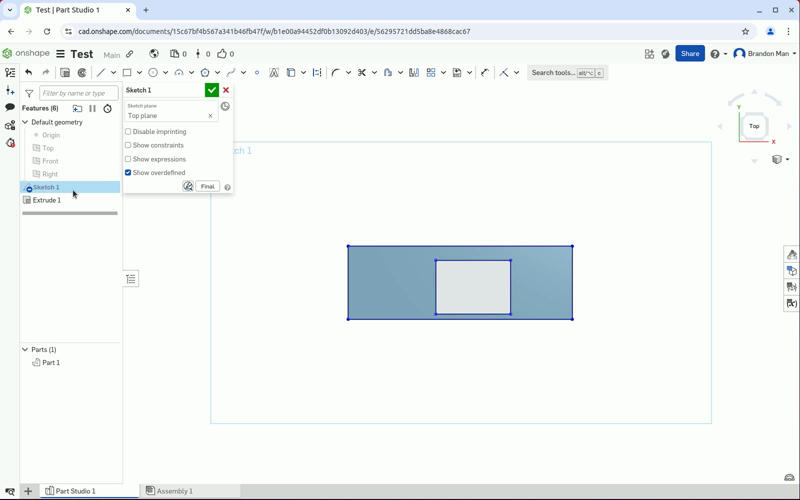
mouse_move(229, 92)
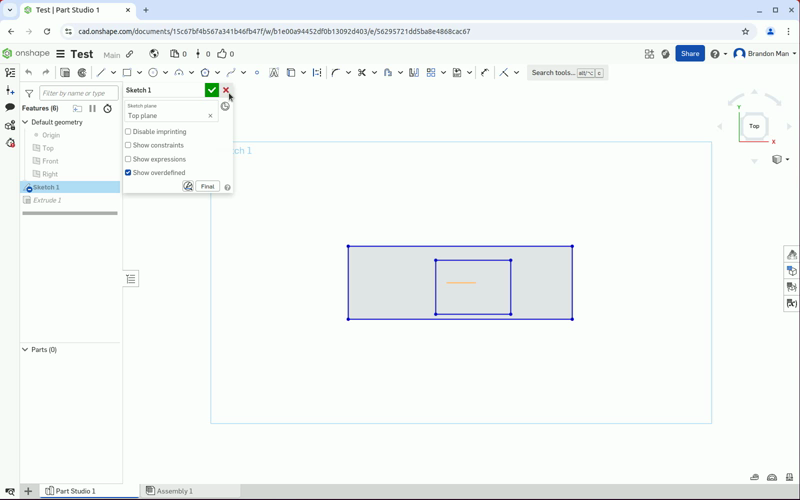
click(229, 92)
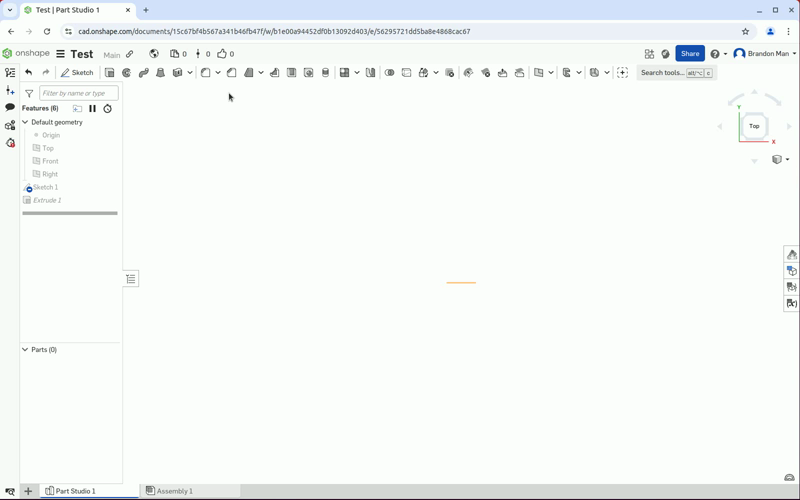
mouse_move(73, 352)
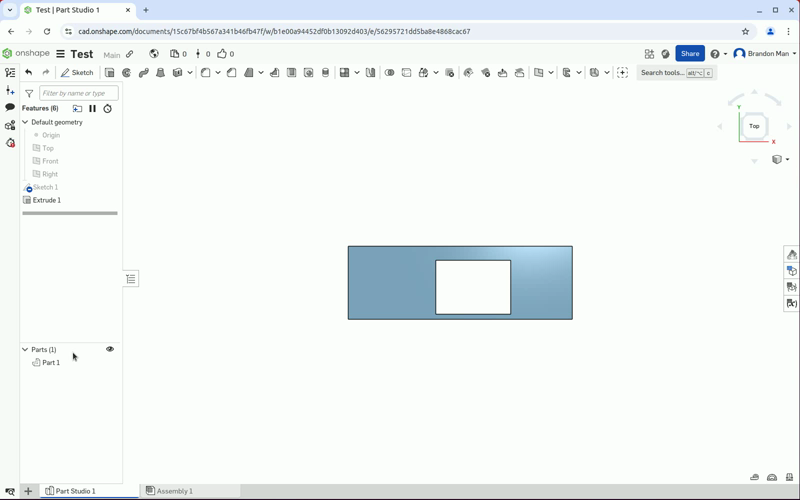
key(y)
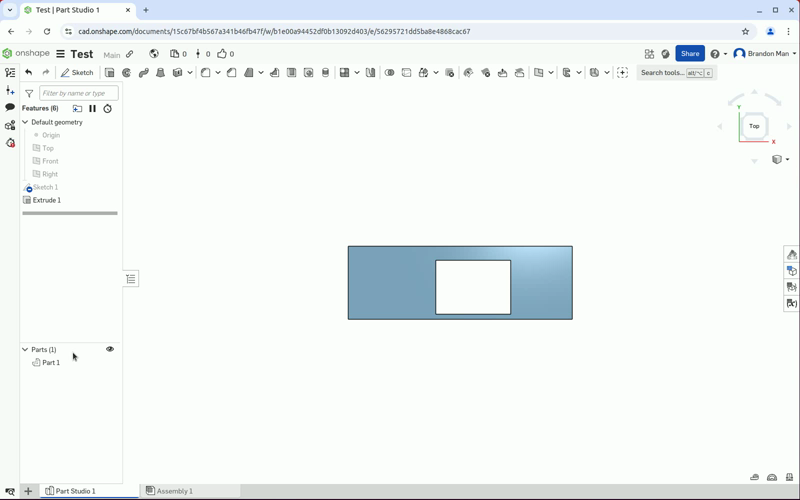
key(shift+p)
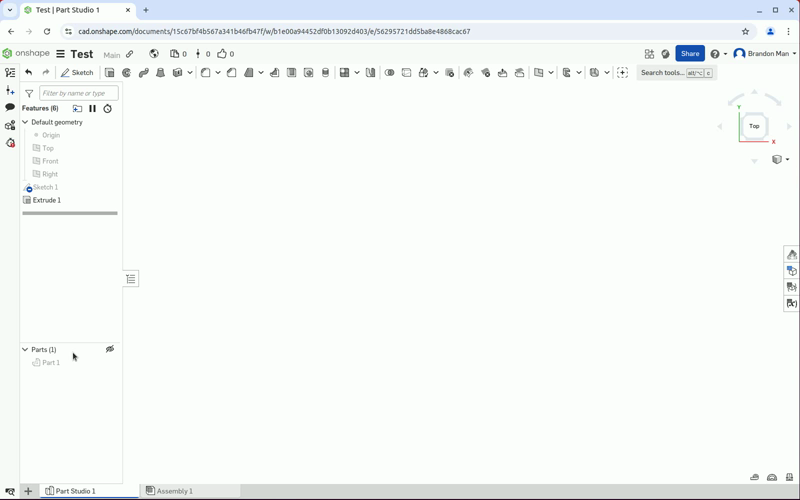
key(space)
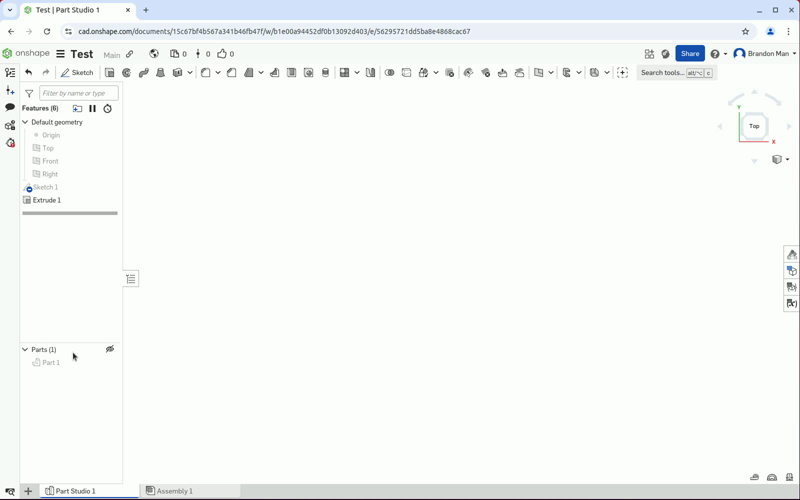
key_down(shift)
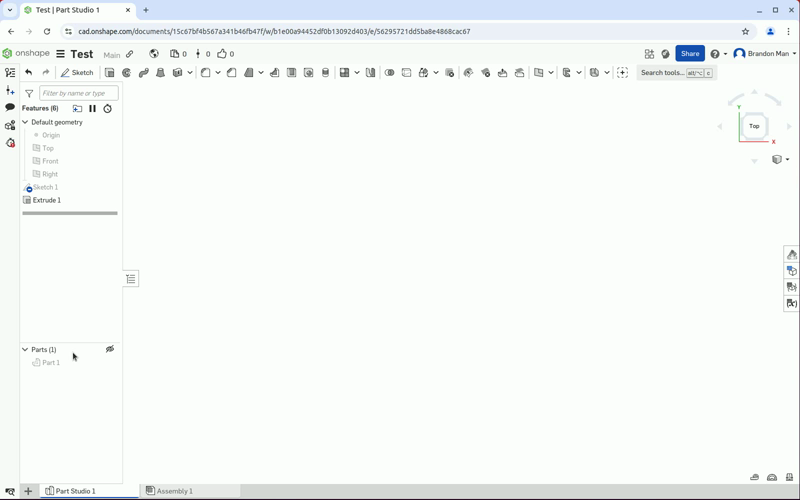
key(up)
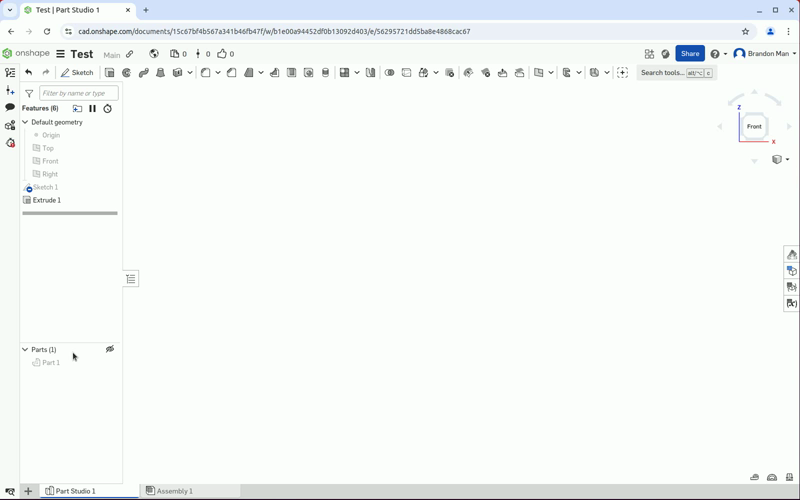
key_up(shift)
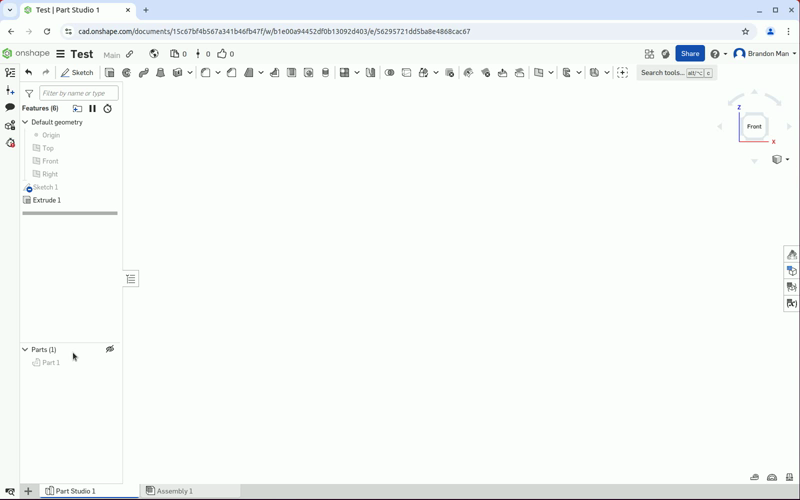
key(space)
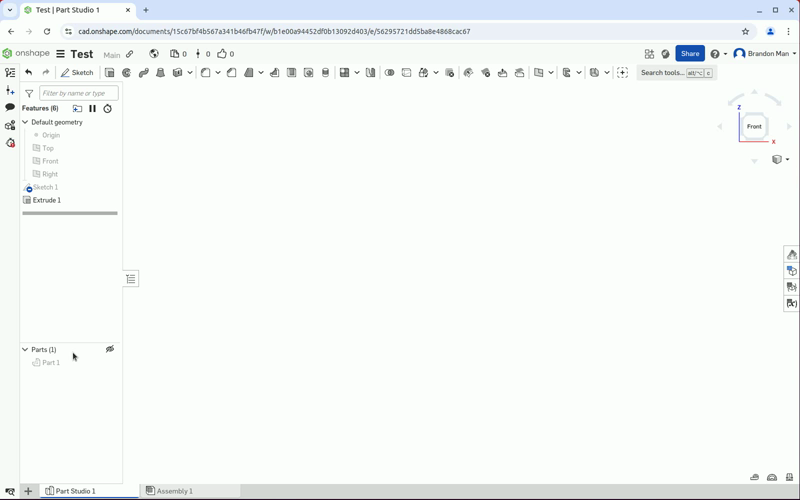
key_down(shift)
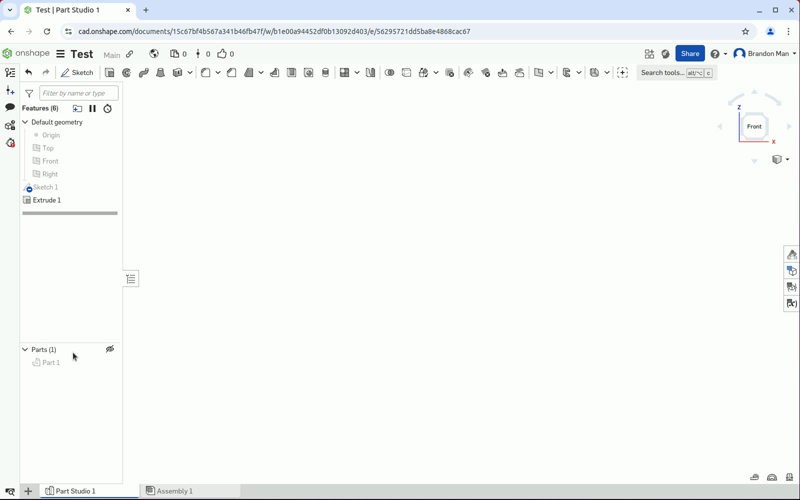
key(left)
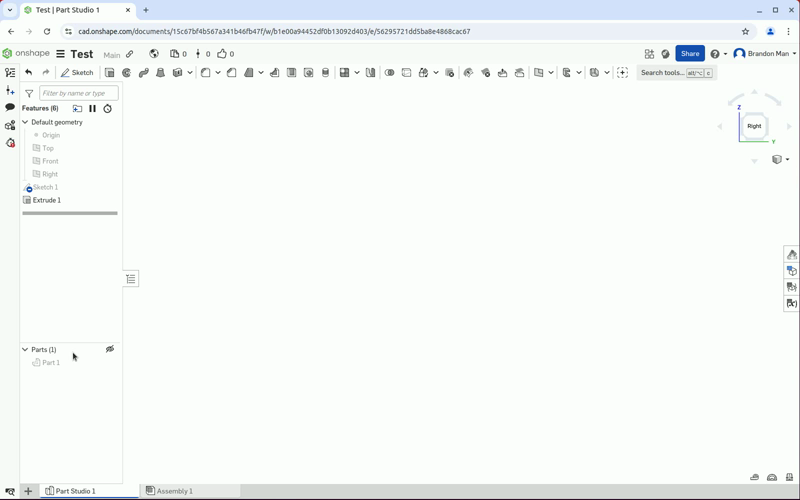
key_up(shift)
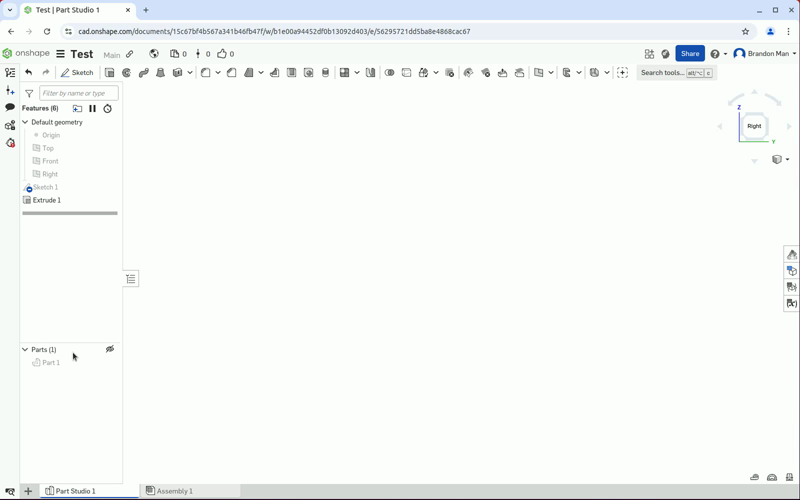
mouse_move(73, 352)
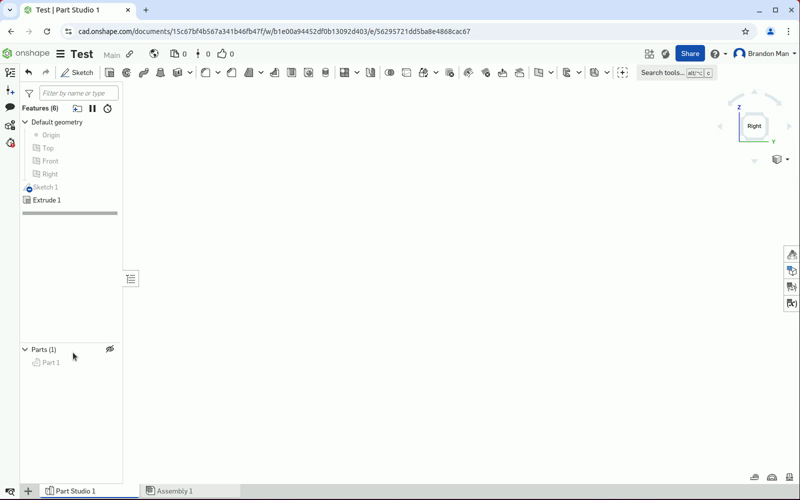
key(shift+y)
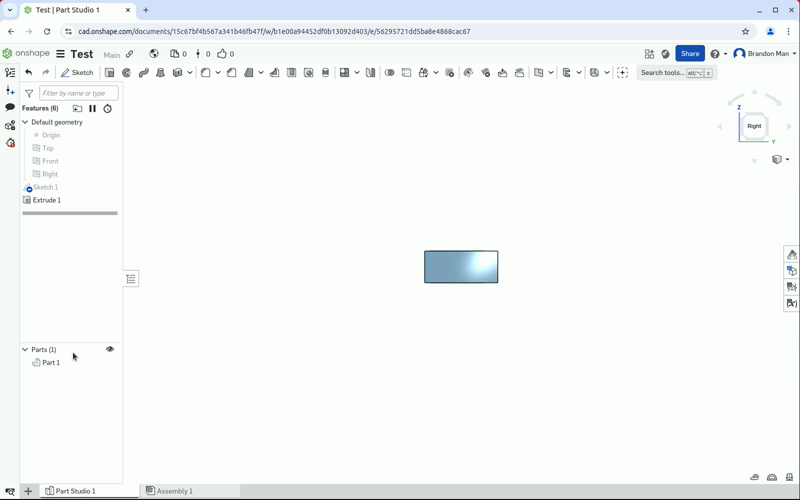
mouse_move(541, 75)
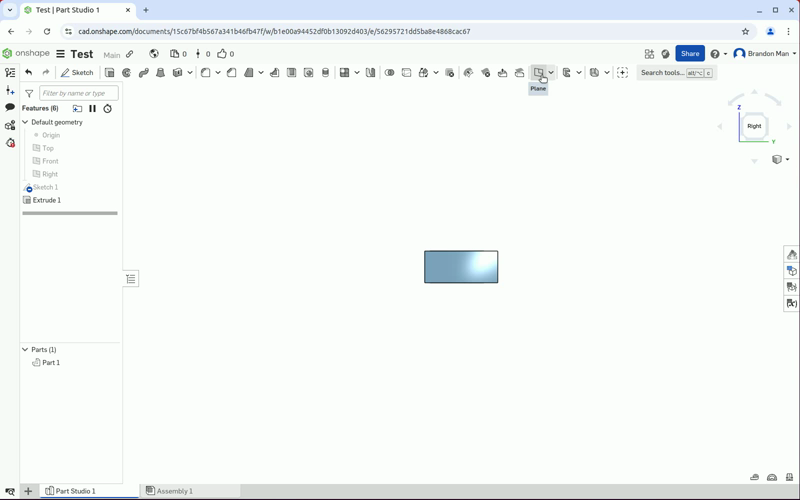
click(541, 75)
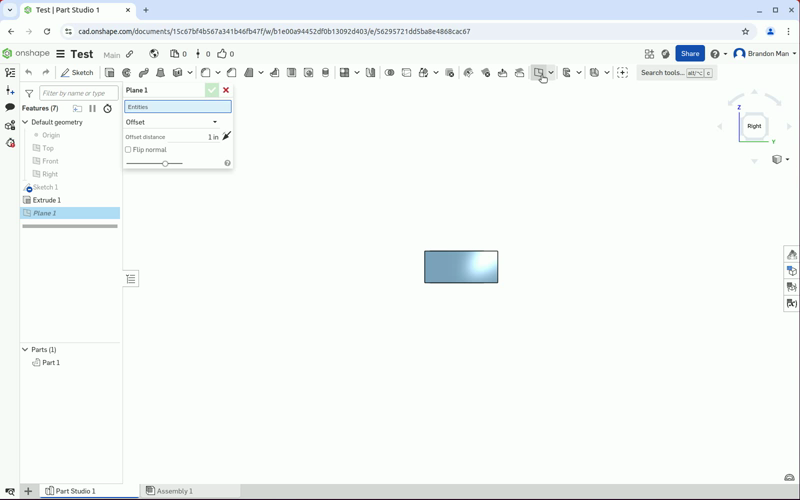
mouse_move(73, 176)
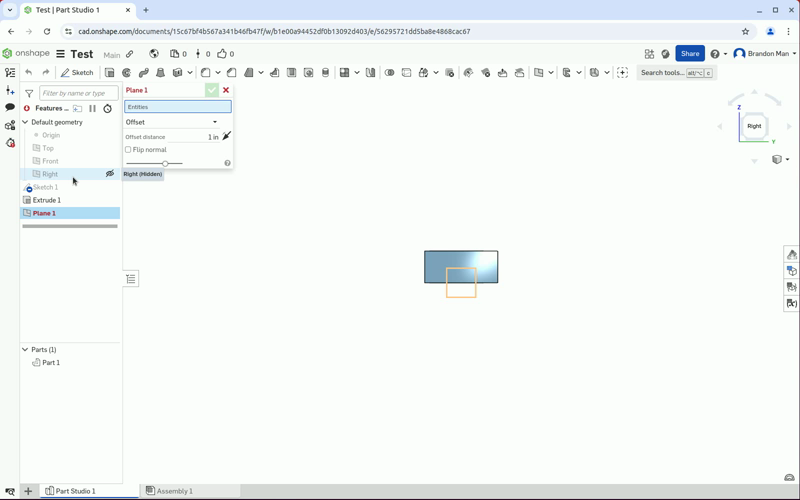
click(73, 176)
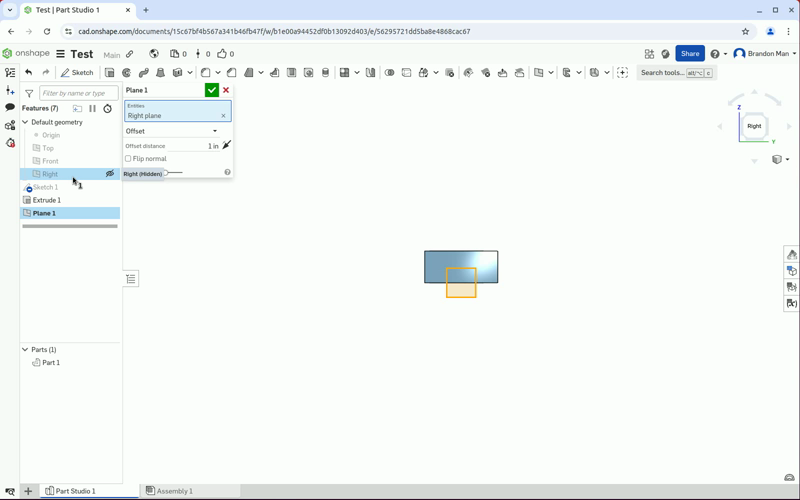
key(tab, 2)
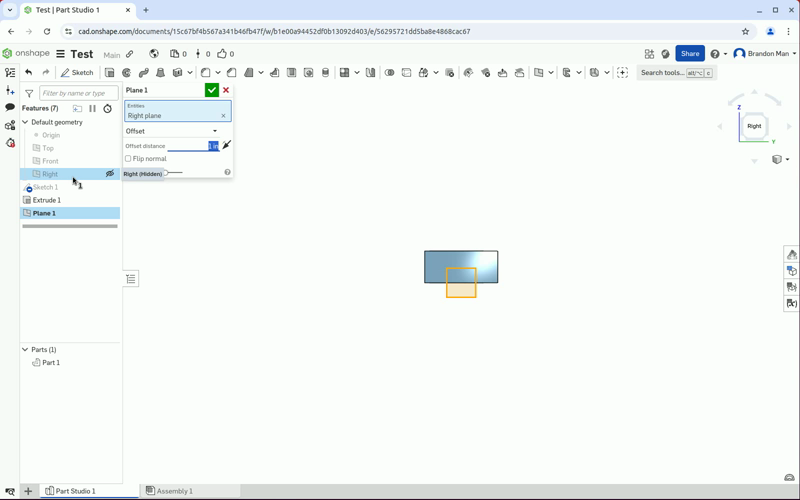
text(23.108)
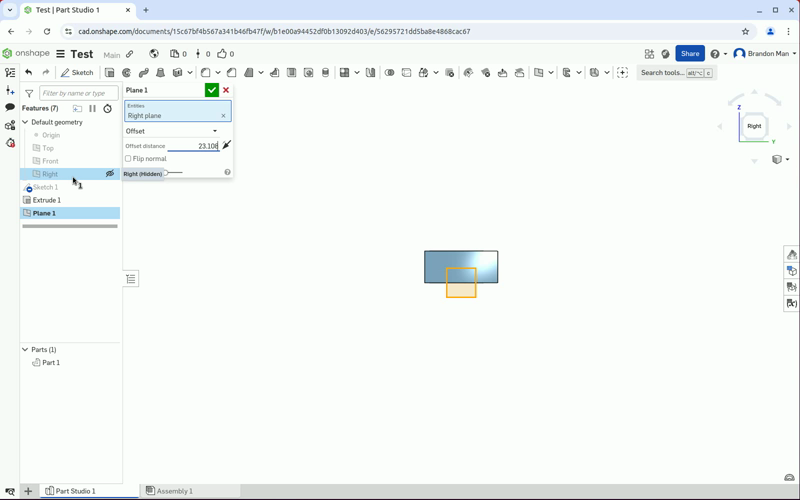
key(enter, 2)
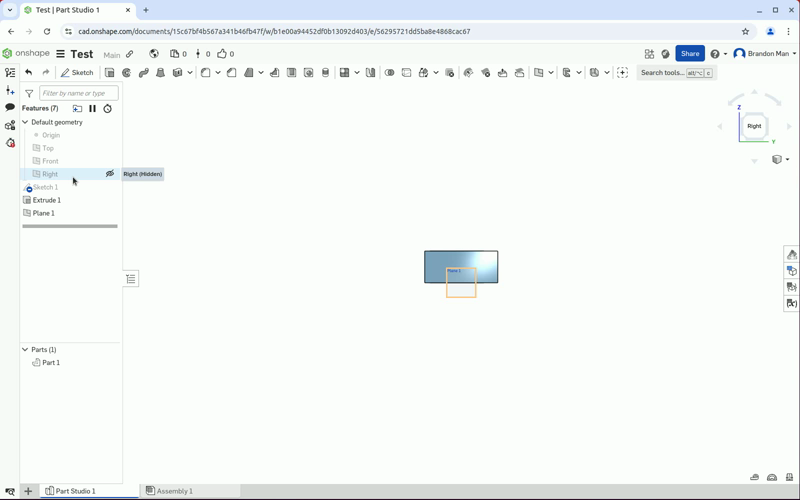
key(shift+s)
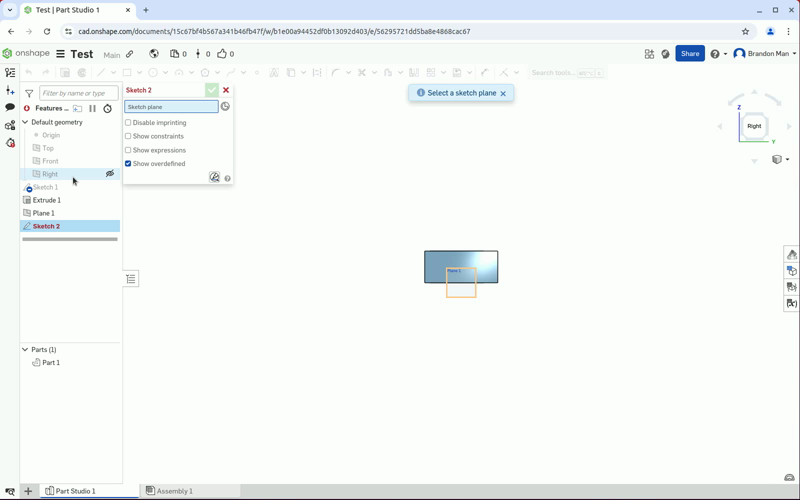
mouse_move(73, 215)
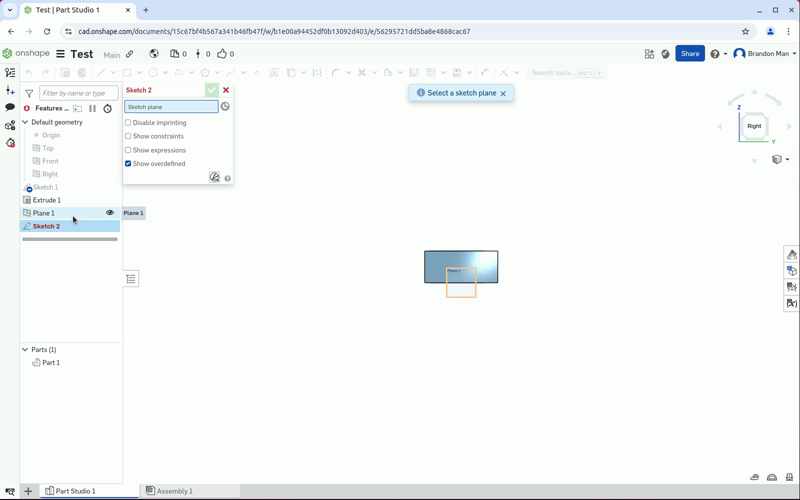
click(73, 215)
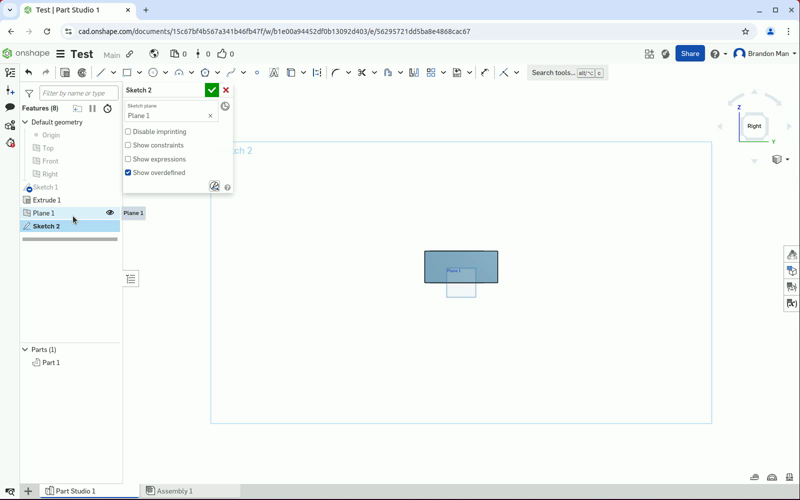
mouse_move(73, 352)
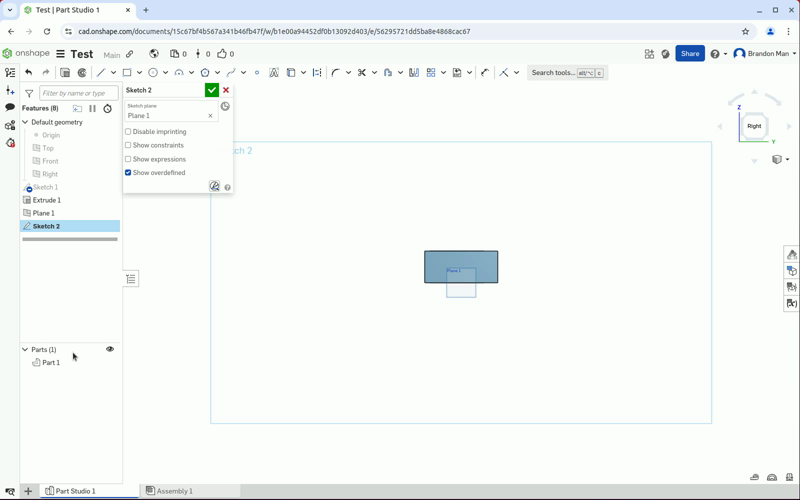
key(y)
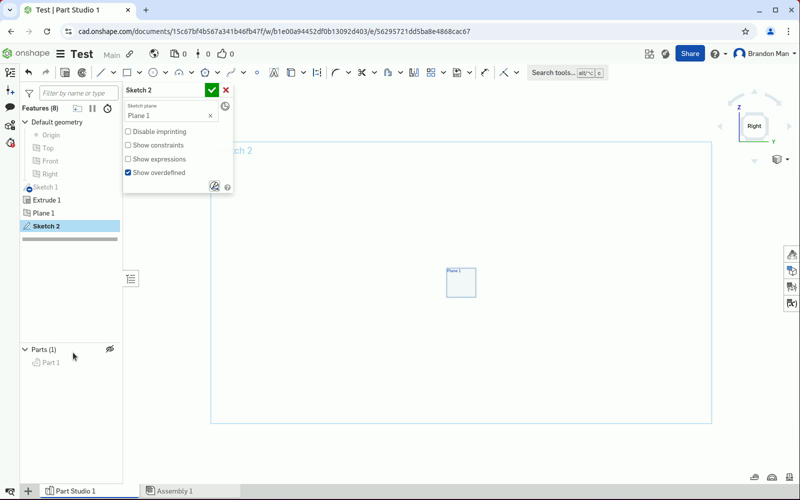
key(l)
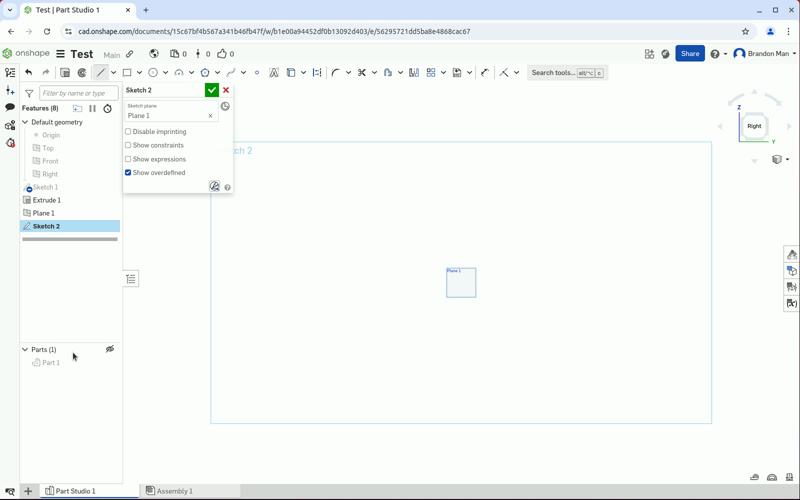
key_down(shift)
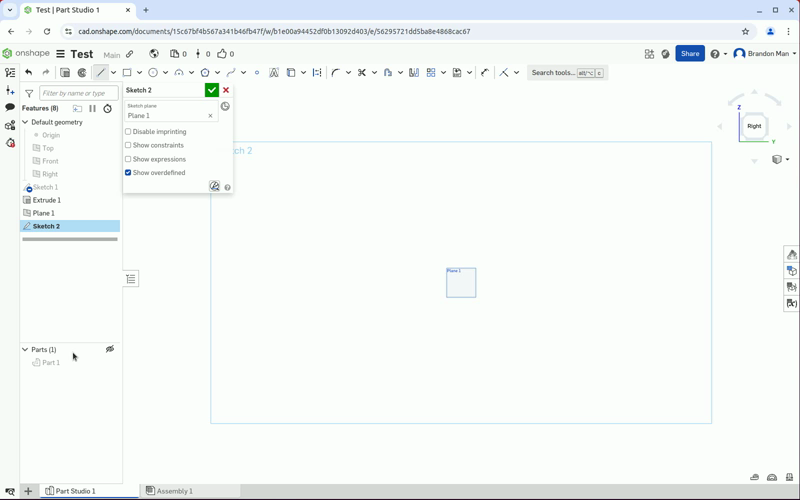
mouse_move(424, 288)
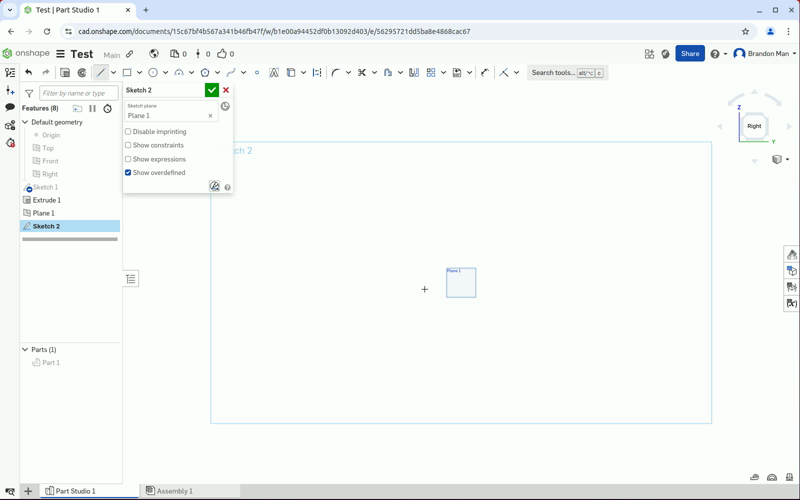
click(424, 288)
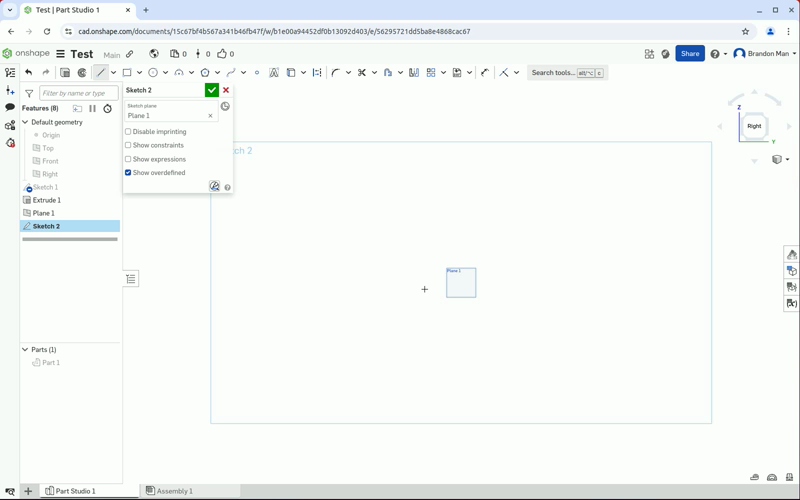
key_up(shift)
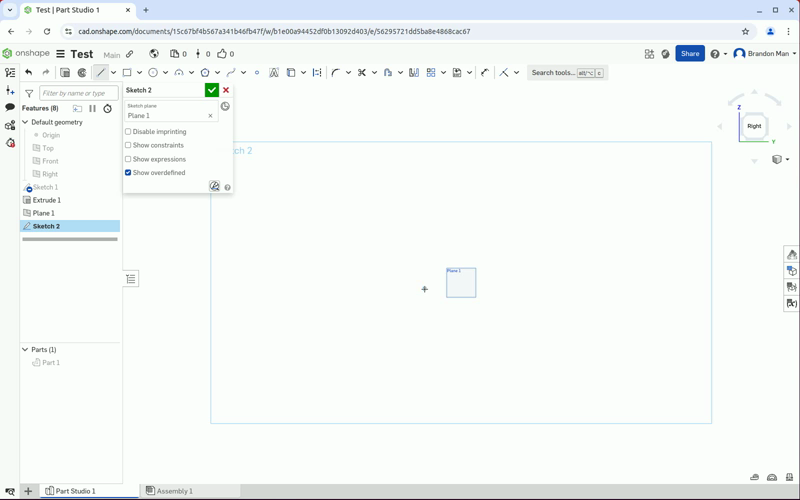
key_down(shift)
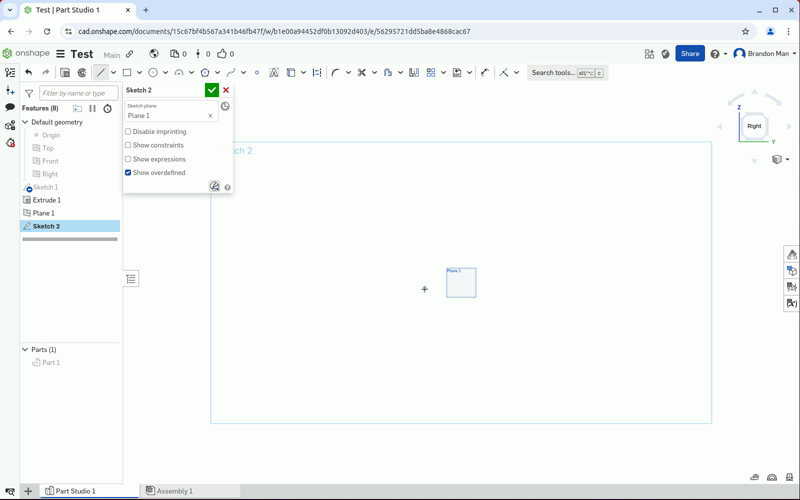
mouse_move(497, 288)
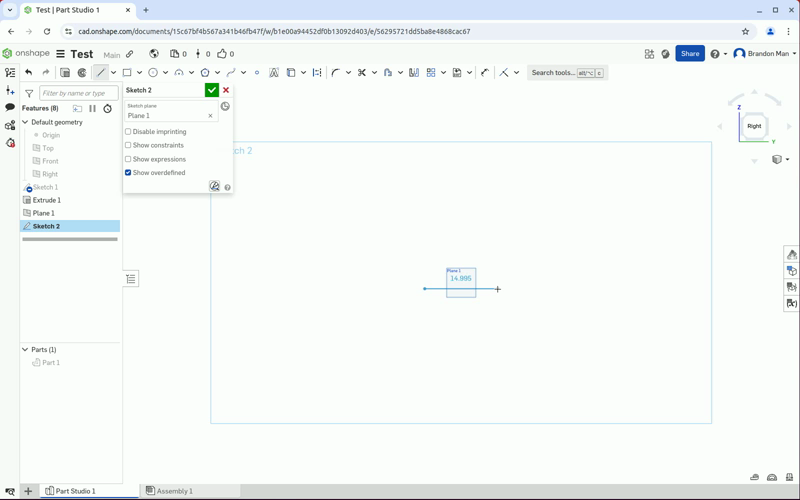
click(497, 288)
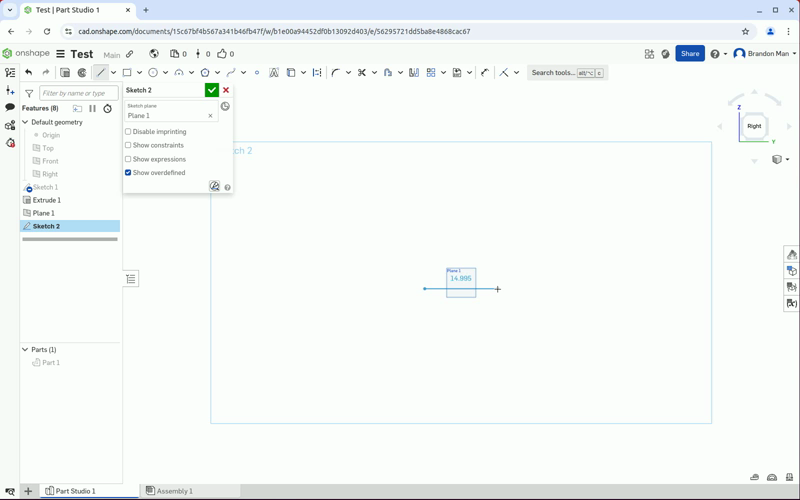
key_up(shift)
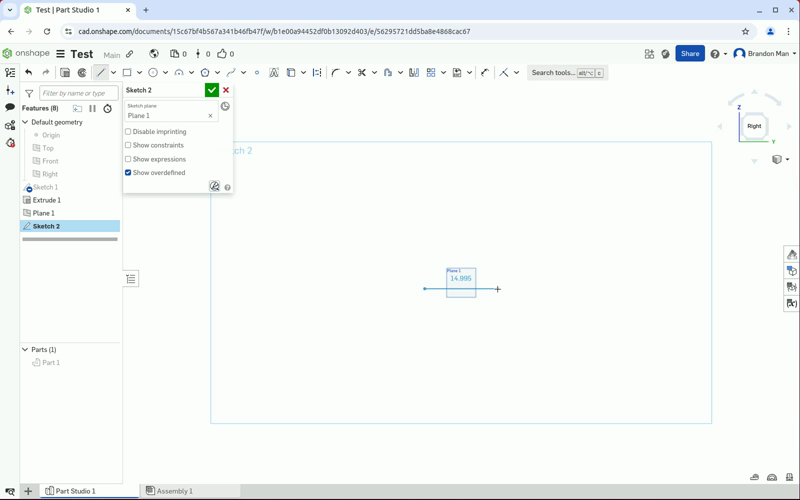
key_down(shift)
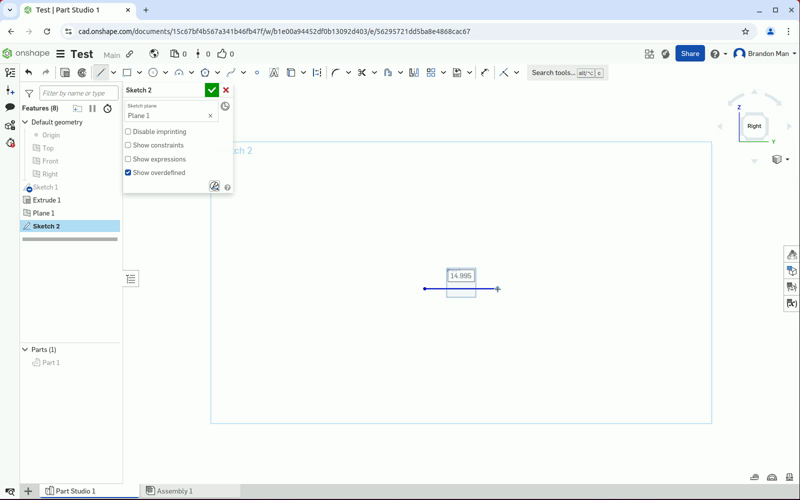
mouse_move(527, 288)
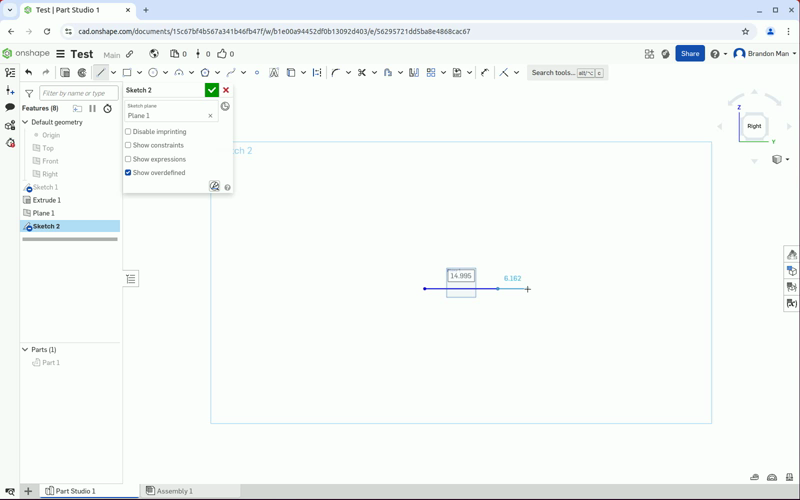
mouse_move(497, 282)
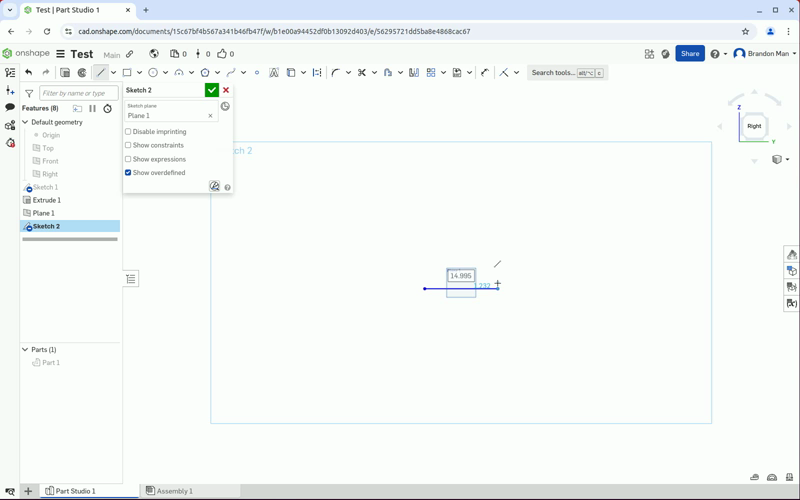
scroll(6)
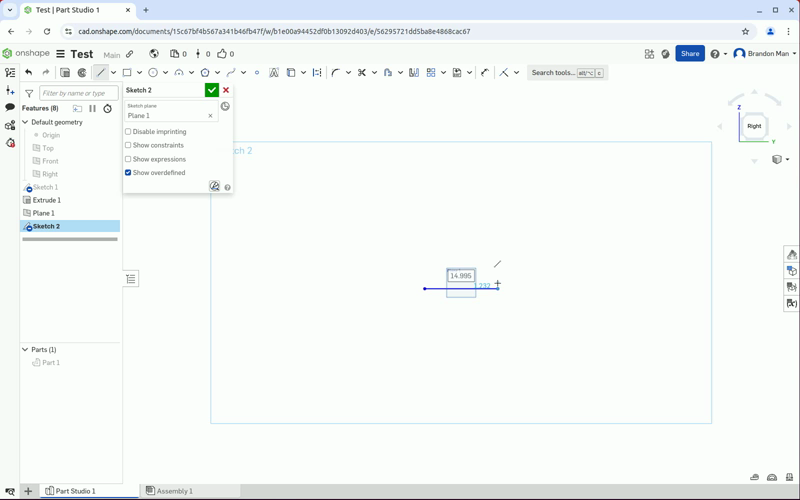
scroll(6)
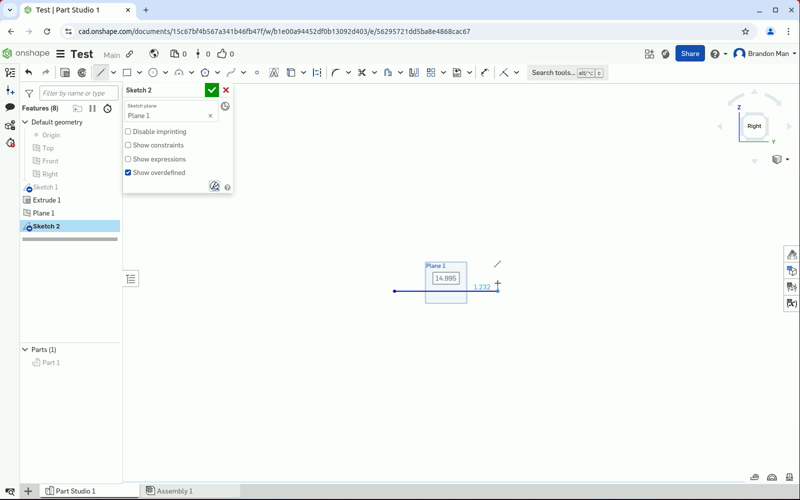
scroll(6)
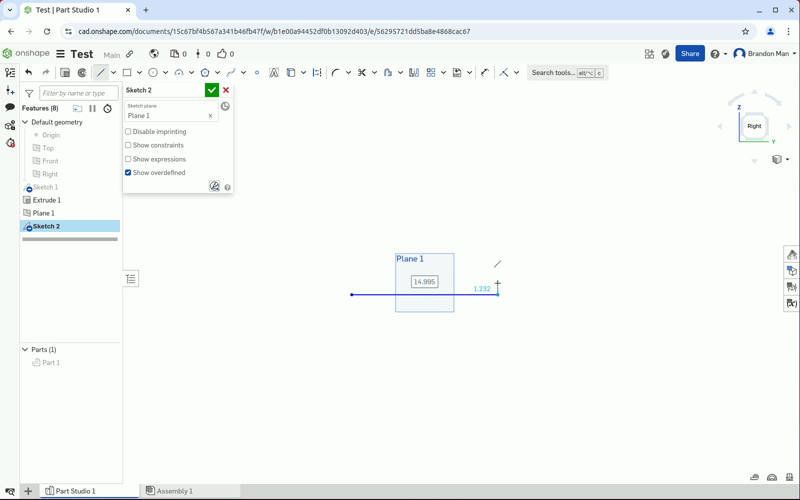
scroll(6)
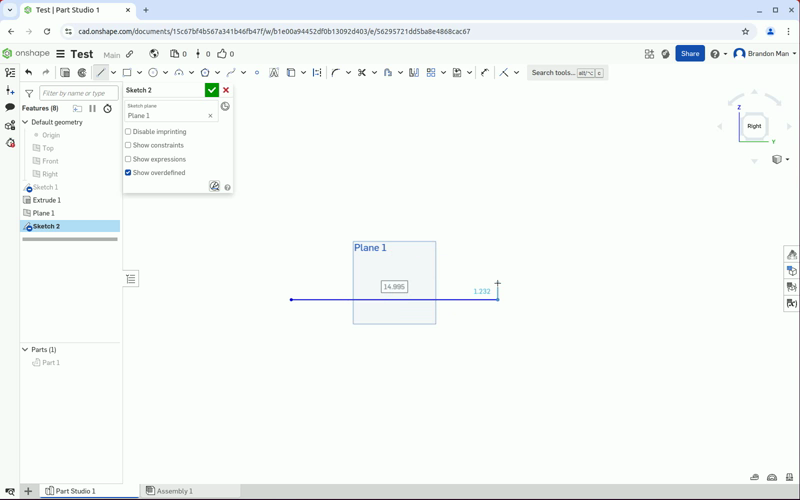
scroll(6)
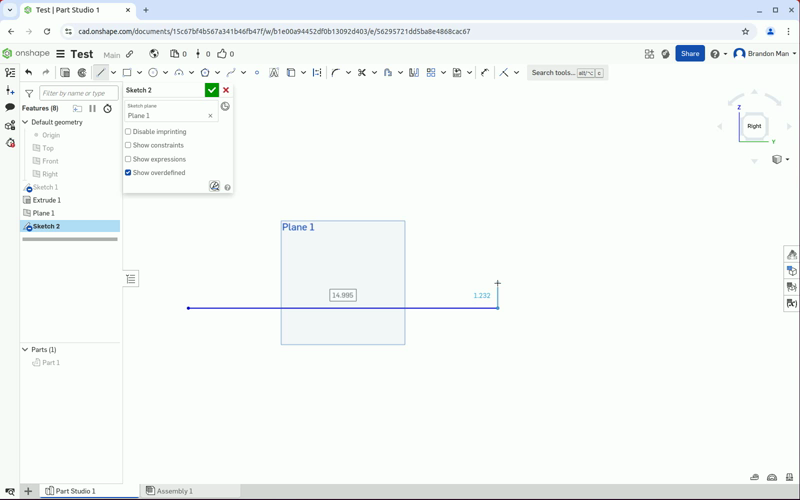
scroll(6)
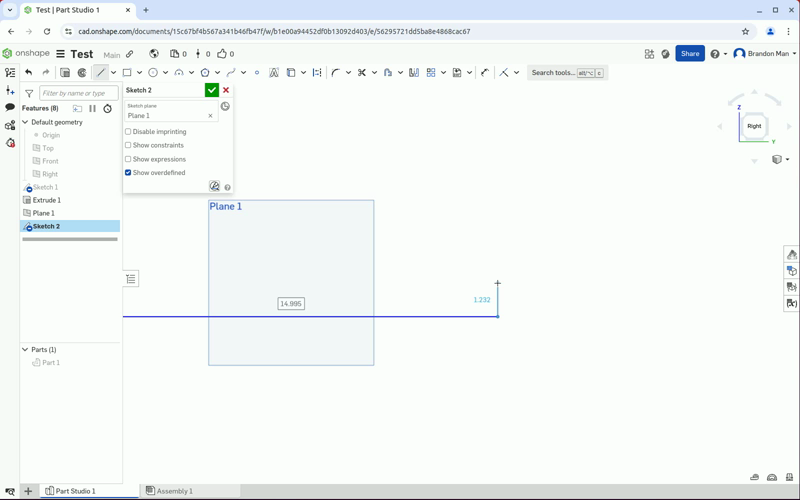
scroll(6)
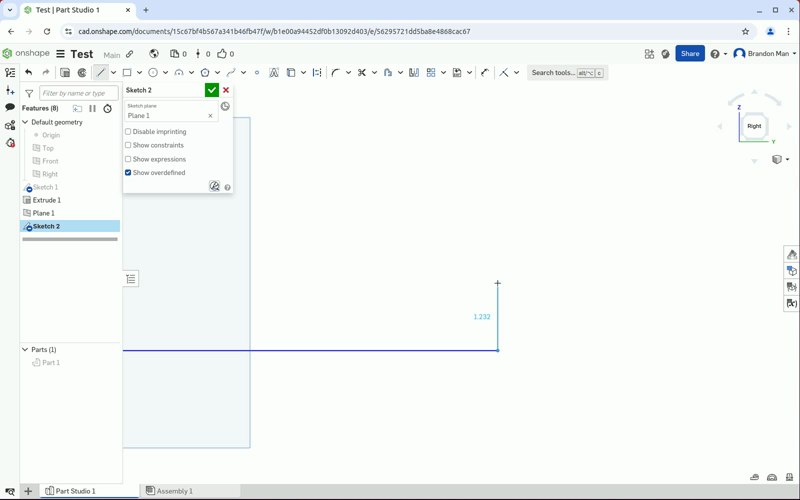
click(497, 282)
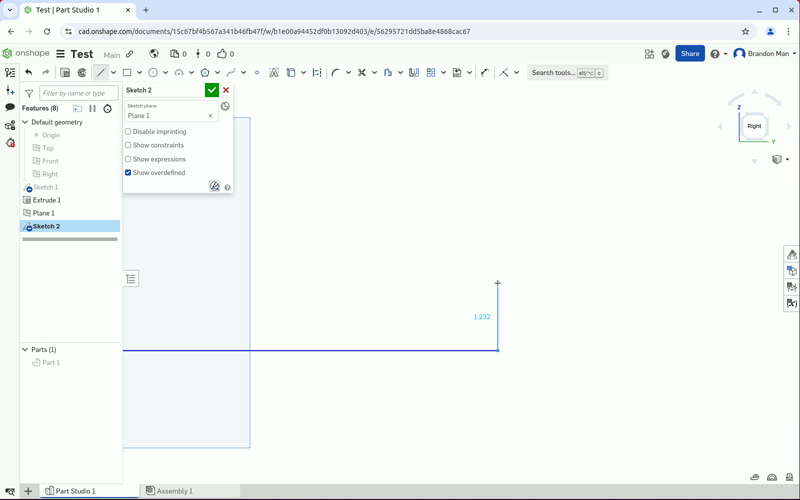
scroll(-6)
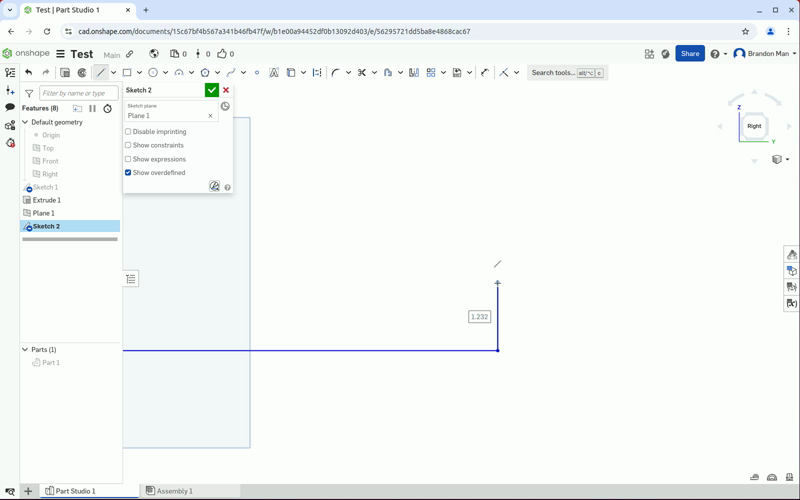
scroll(-6)
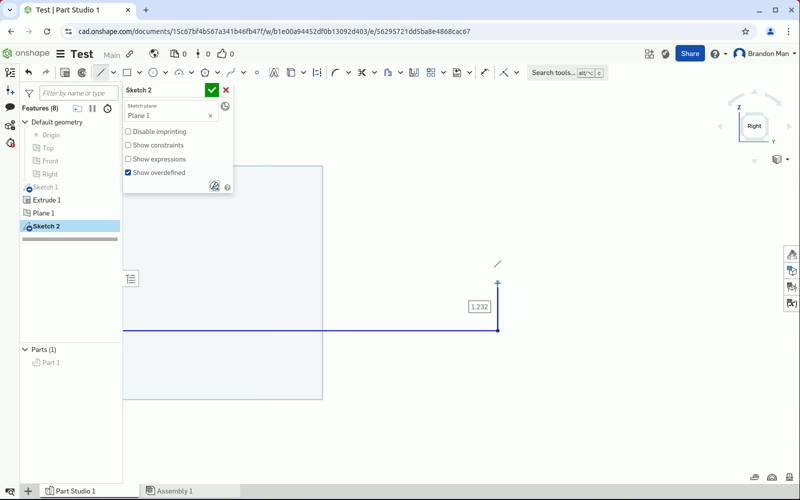
scroll(-6)
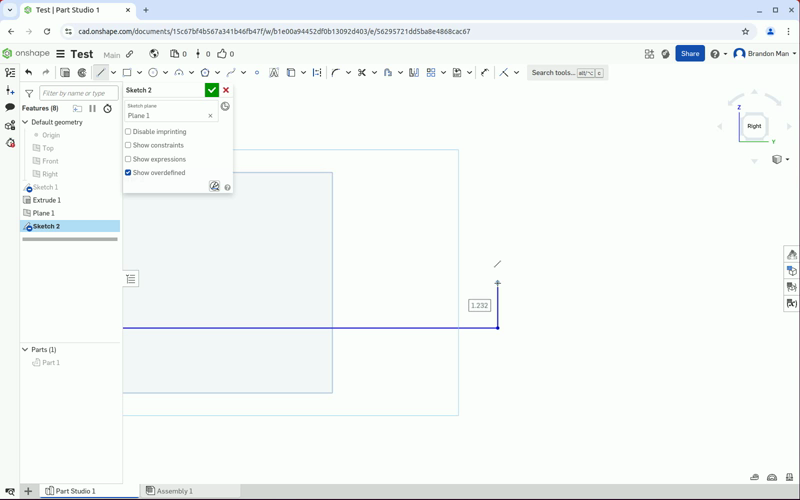
scroll(-6)
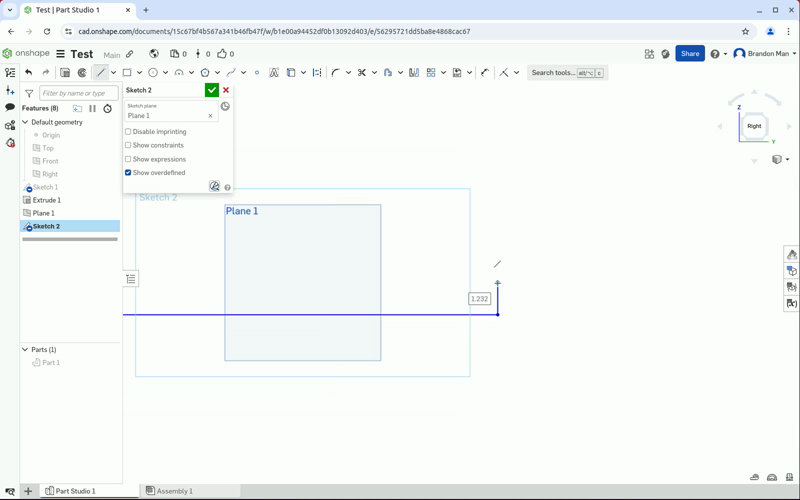
scroll(-6)
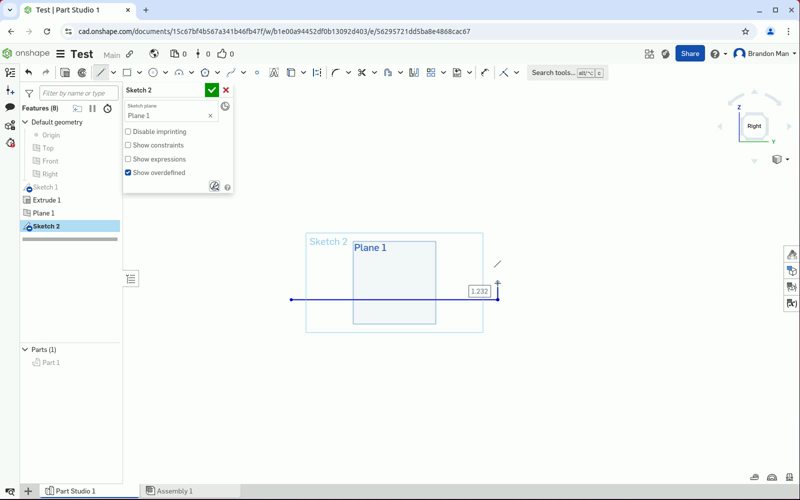
scroll(-6)
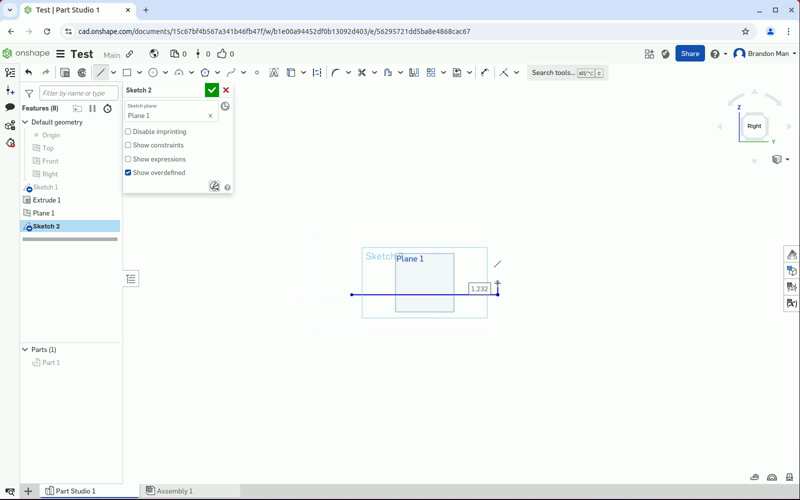
scroll(-6)
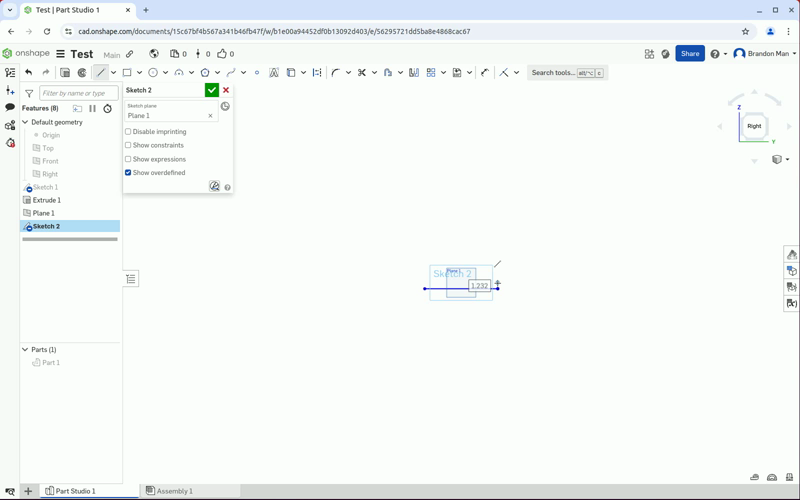
key_up(shift)
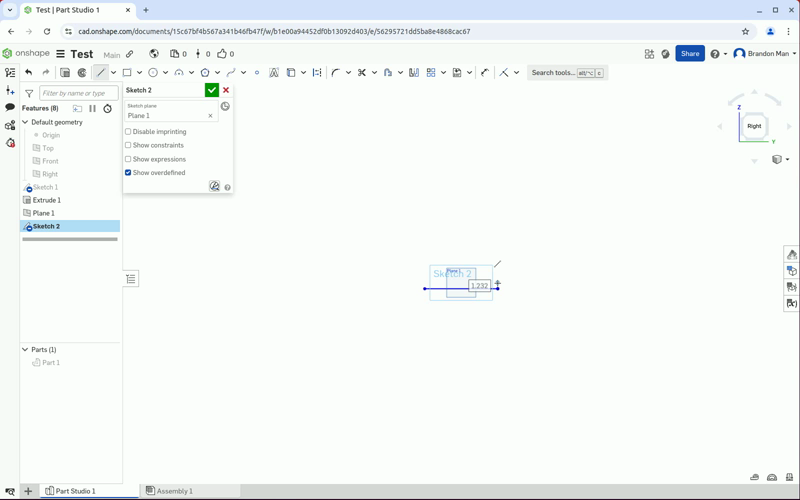
key_down(shift)
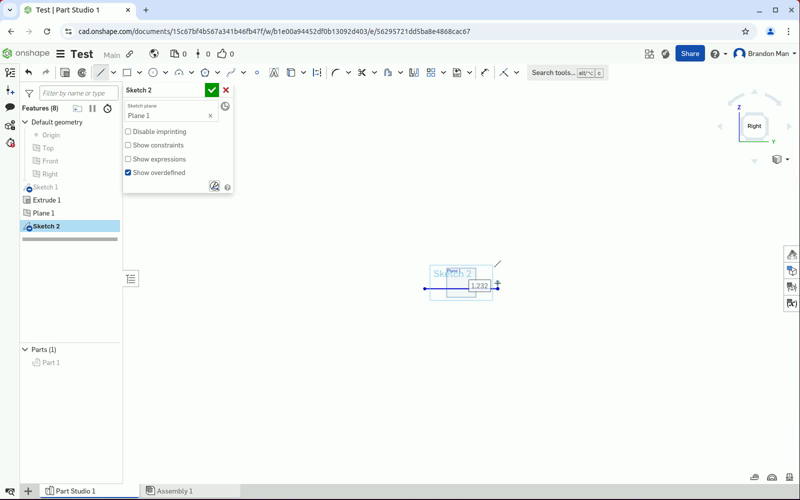
mouse_move(424, 282)
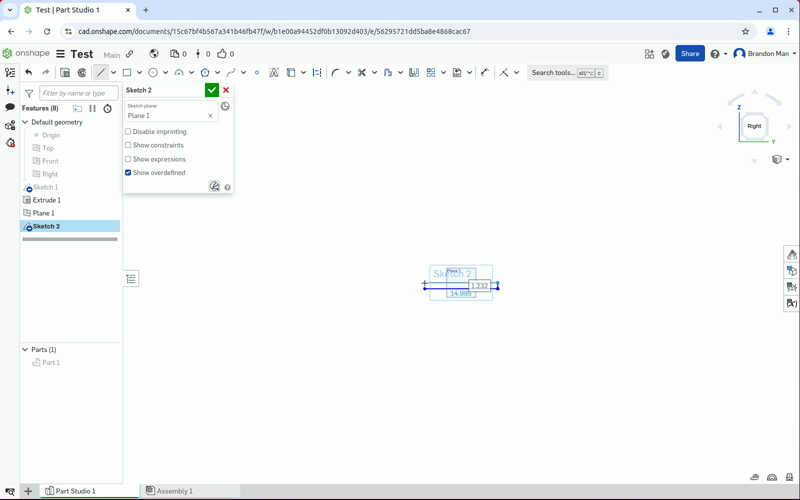
click(424, 282)
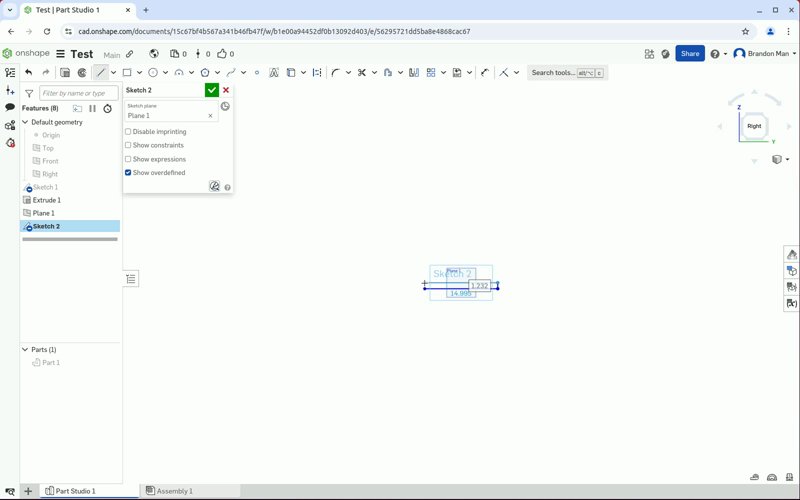
key_up(shift)
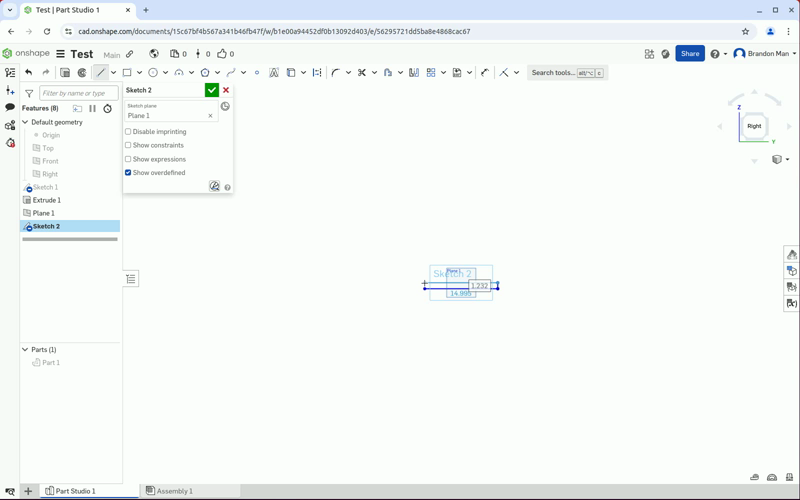
mouse_move(454, 282)
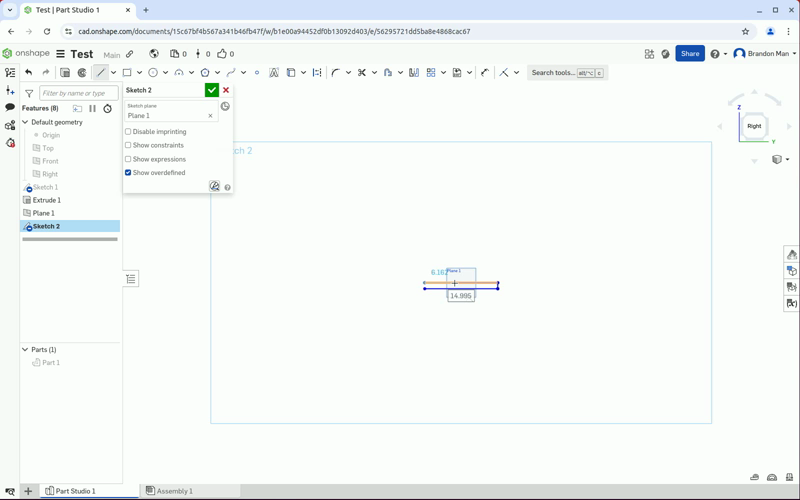
key_down(shift)
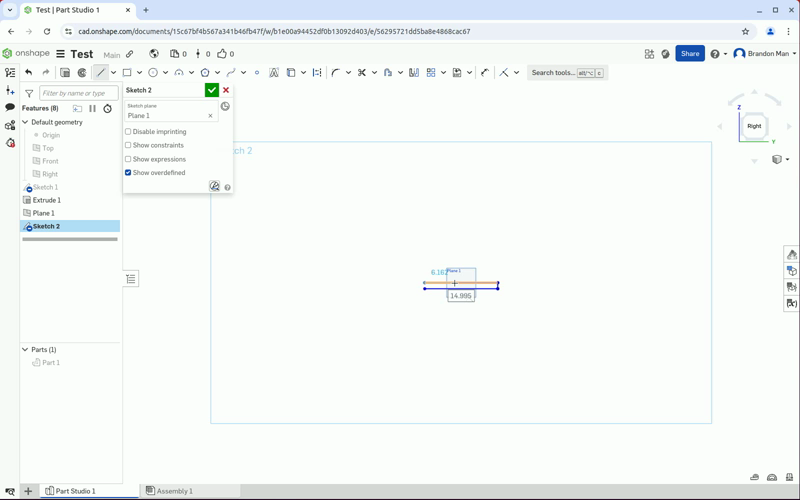
mouse_move(424, 288)
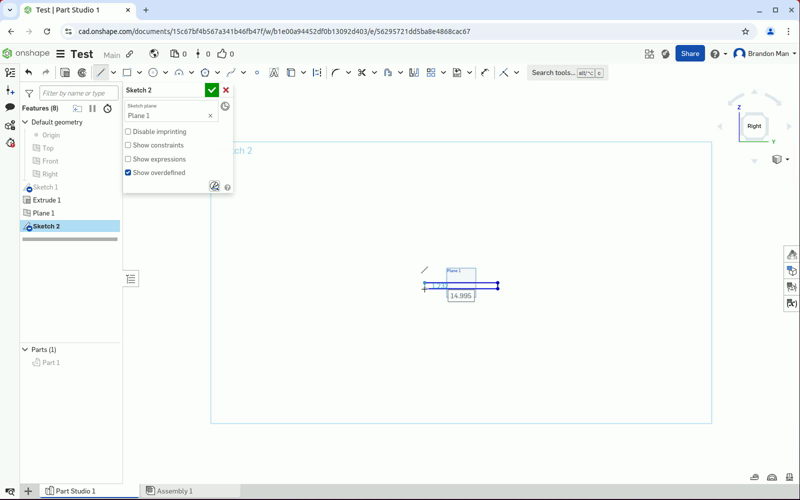
scroll(6)
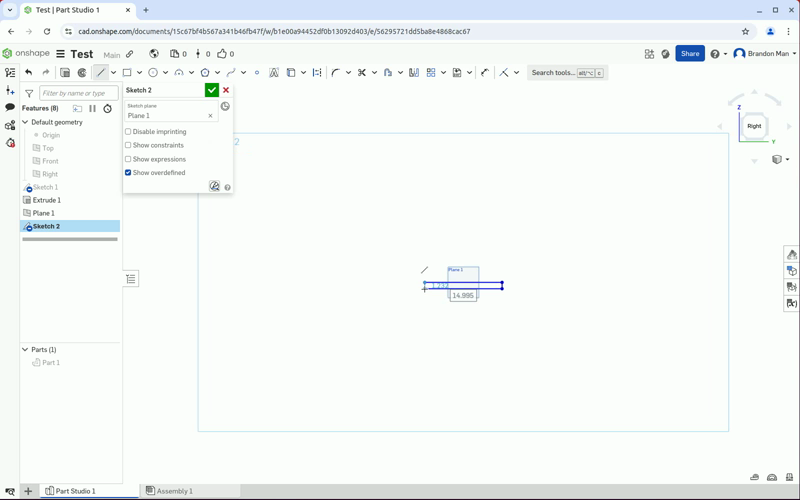
scroll(6)
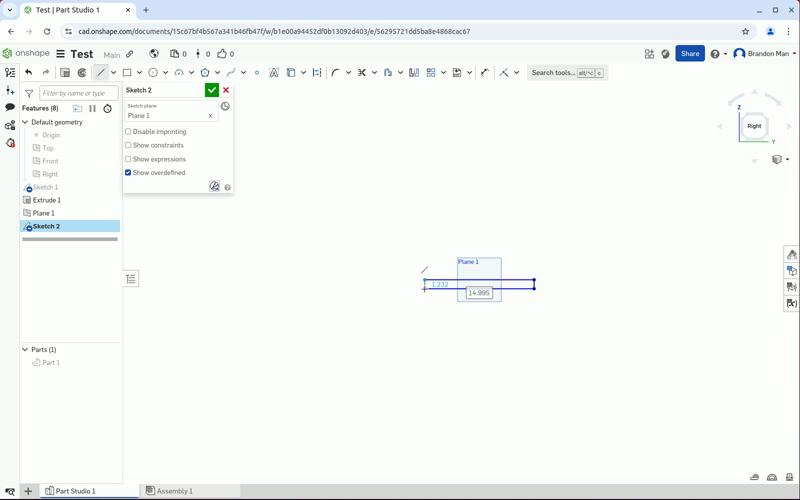
scroll(6)
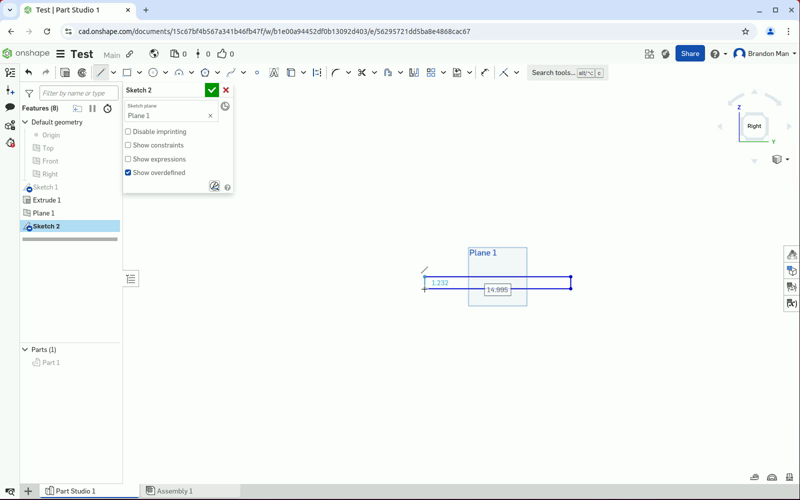
scroll(6)
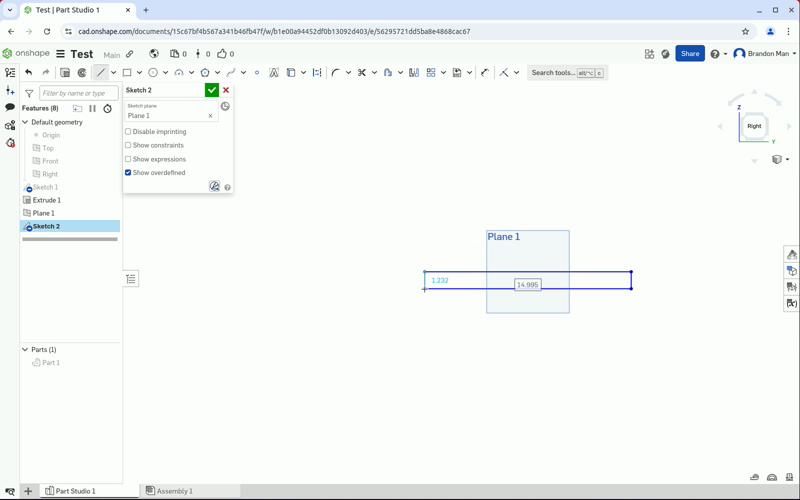
scroll(6)
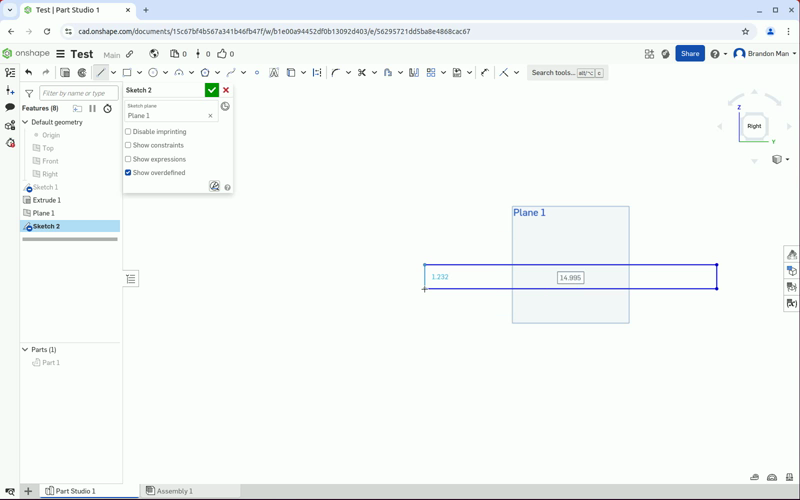
scroll(6)
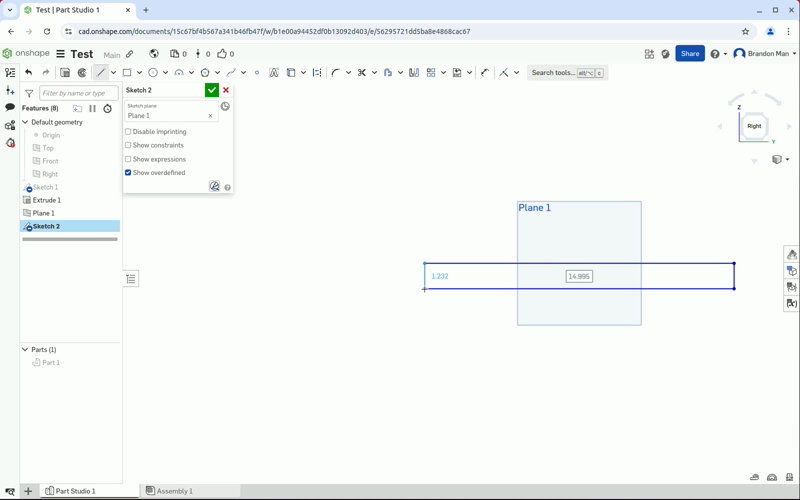
scroll(6)
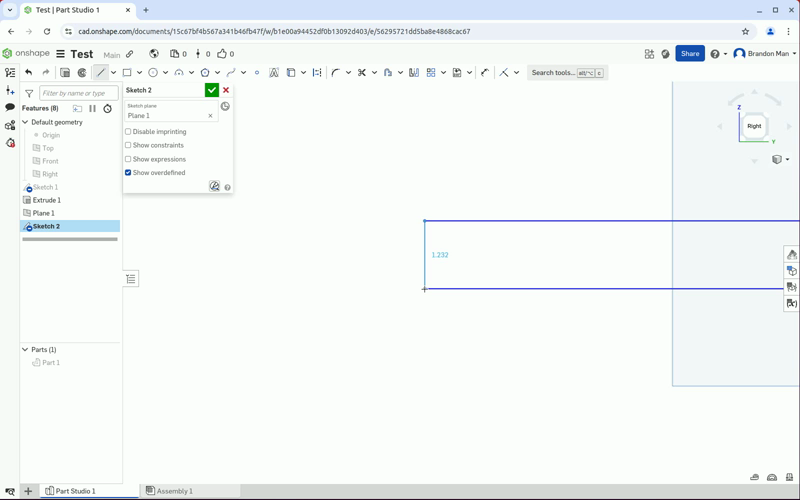
key_up(shift)
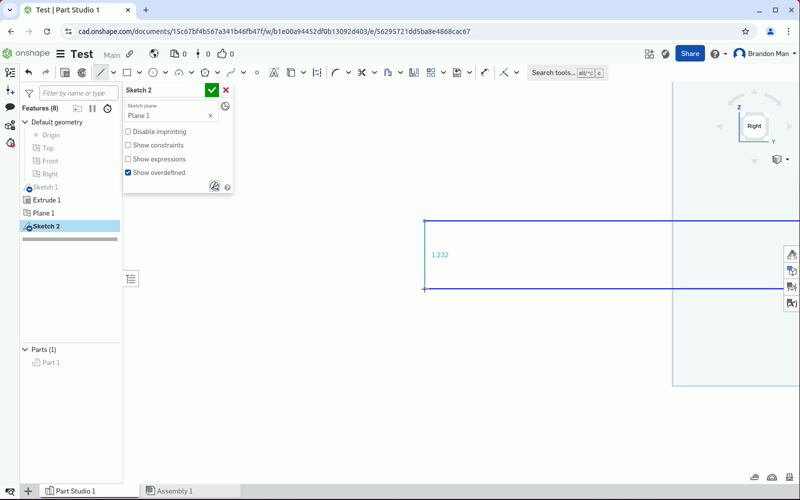
click(424, 288)
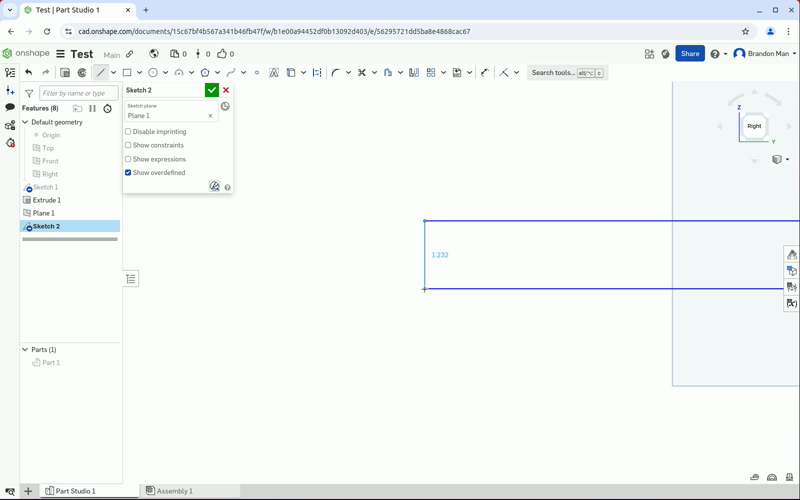
scroll(-6)
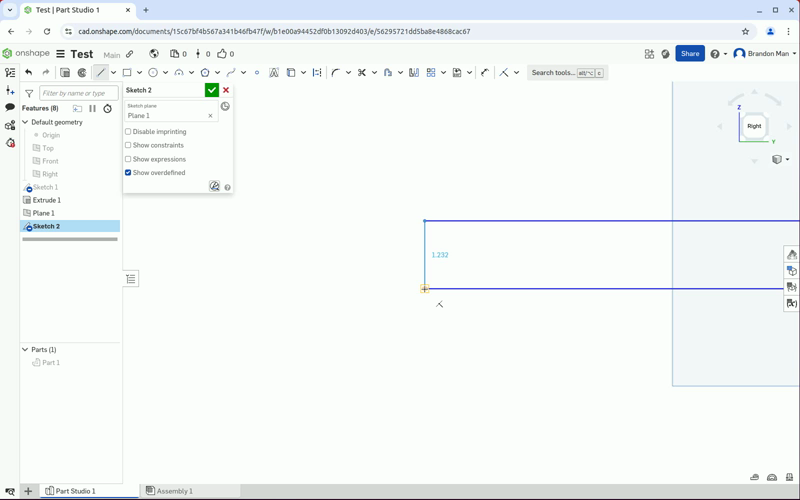
scroll(-6)
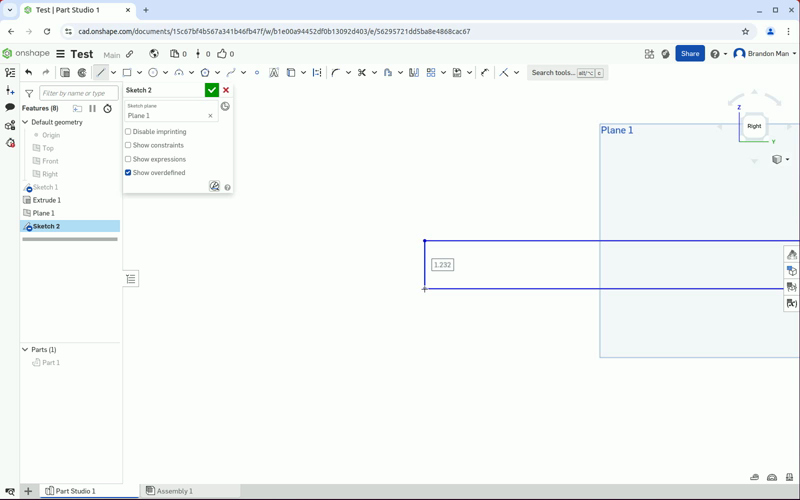
scroll(-6)
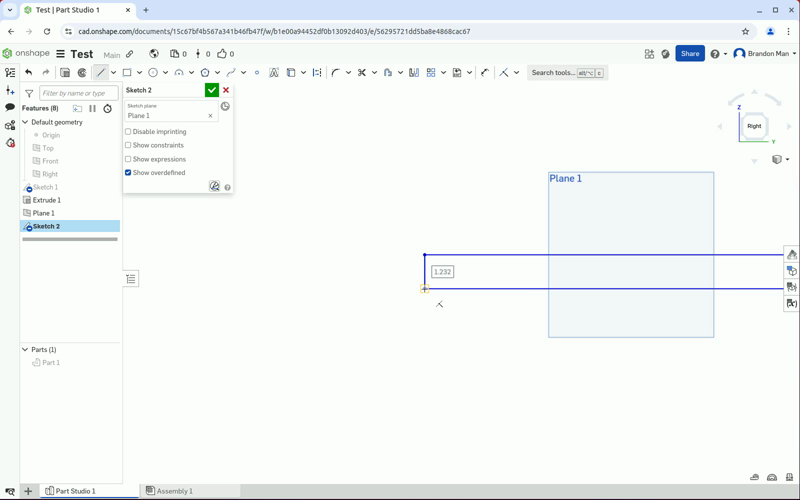
scroll(-6)
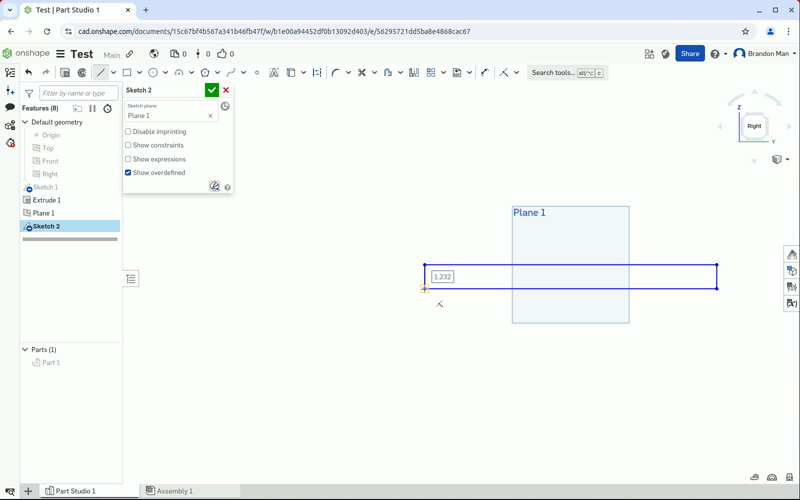
scroll(-6)
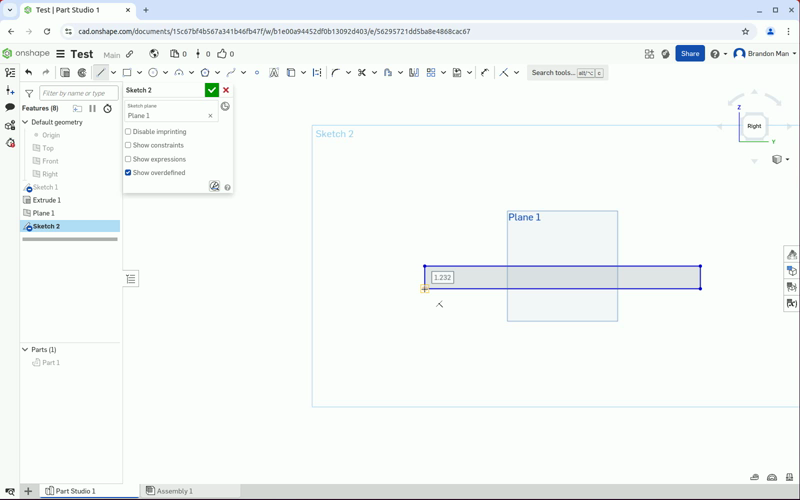
scroll(-6)
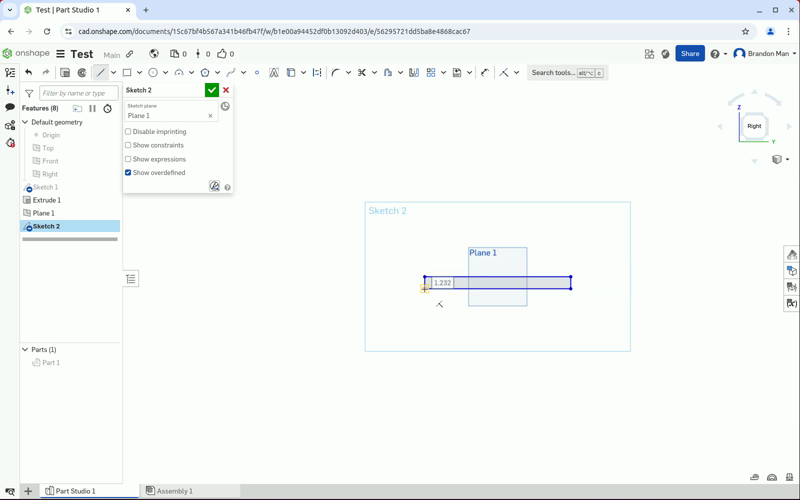
scroll(-6)
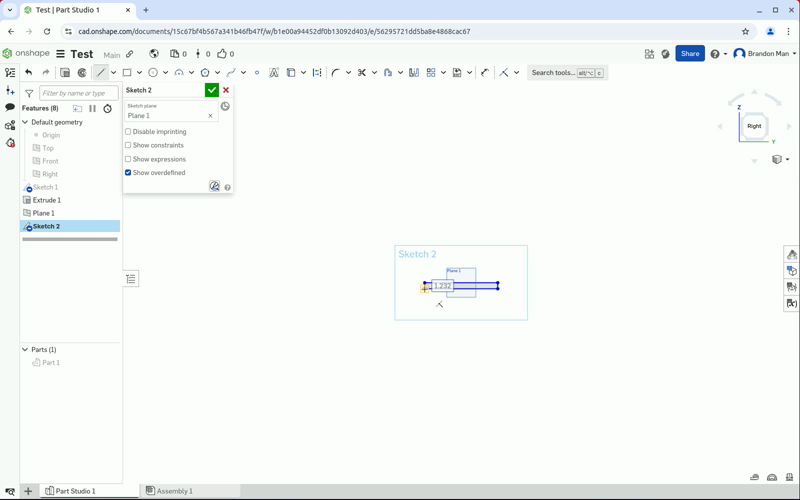
key(esc)
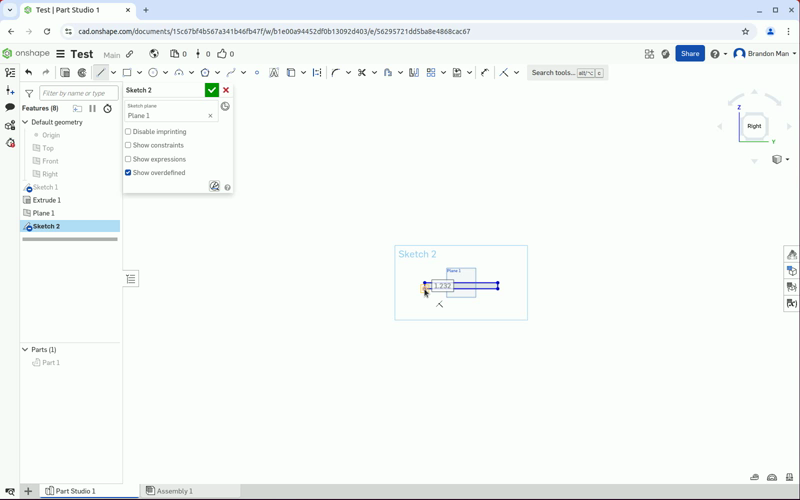
mouse_move(428, 285)
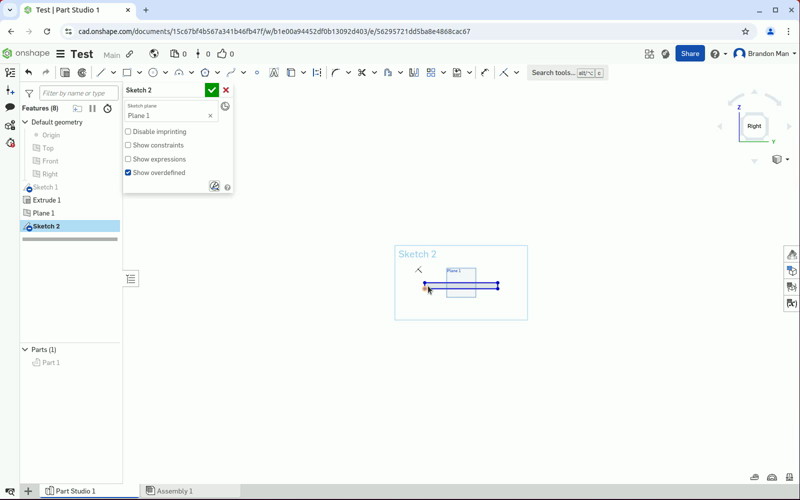
scroll(6)
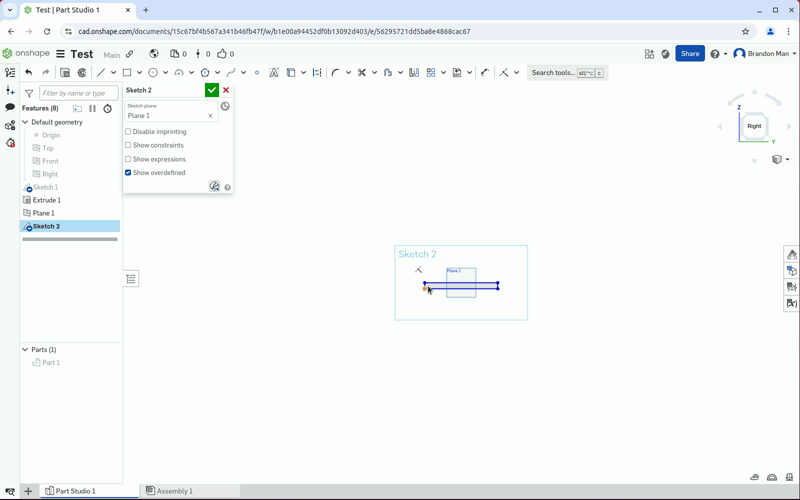
scroll(6)
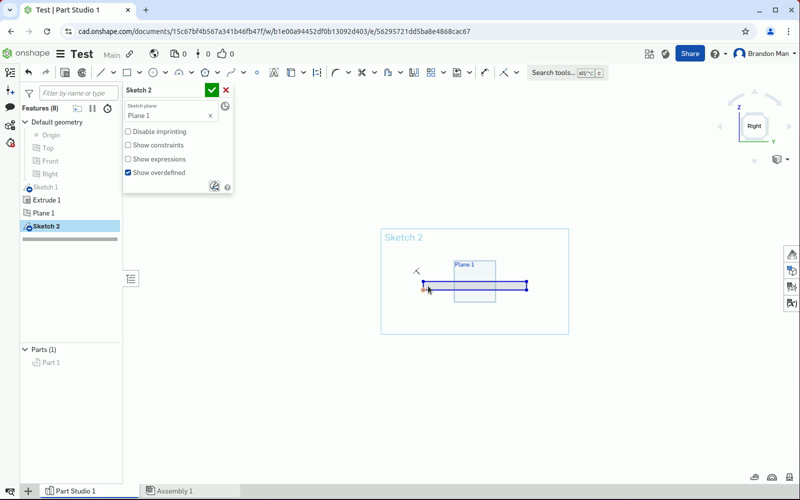
scroll(6)
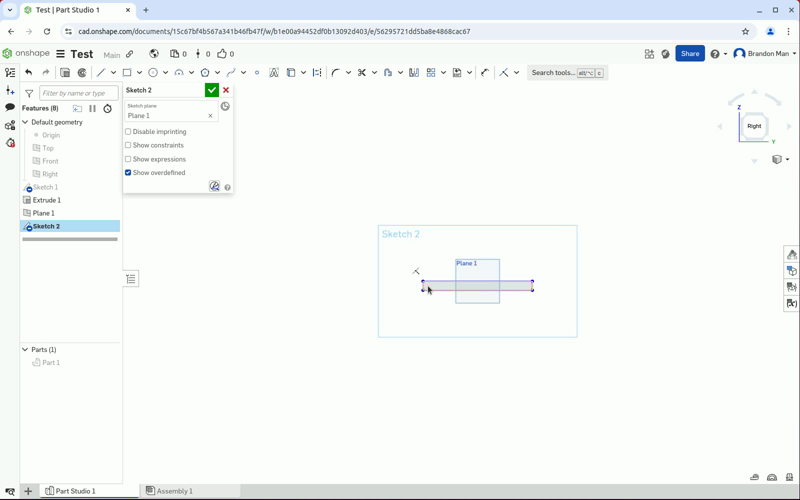
scroll(6)
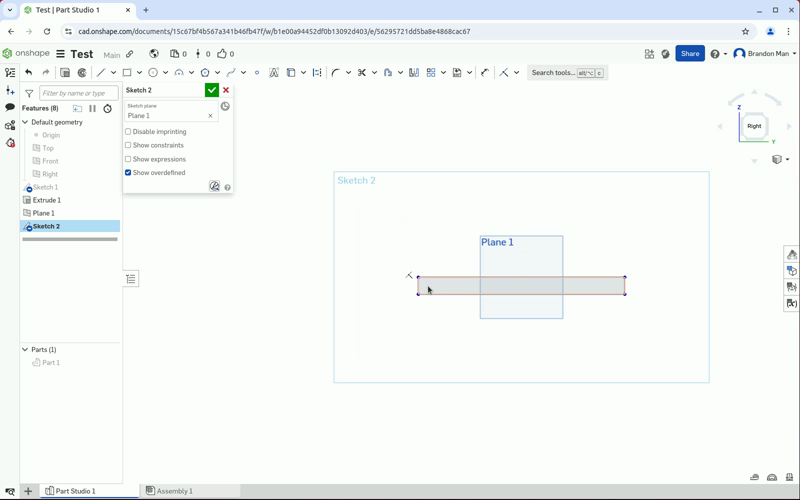
scroll(6)
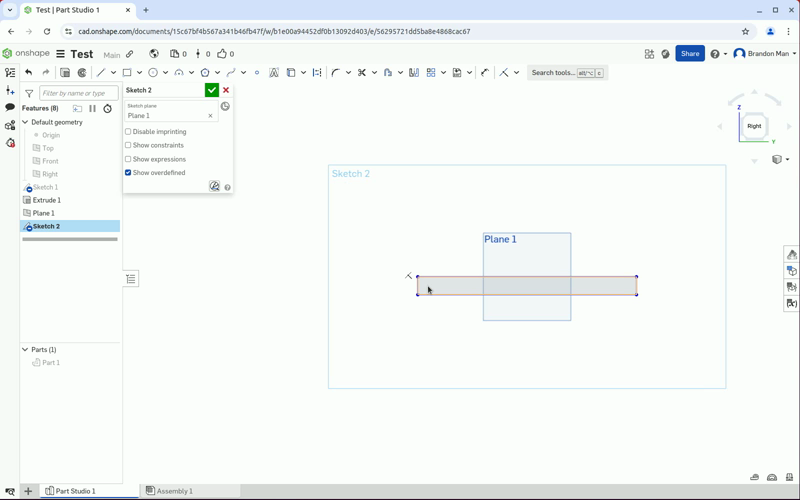
scroll(6)
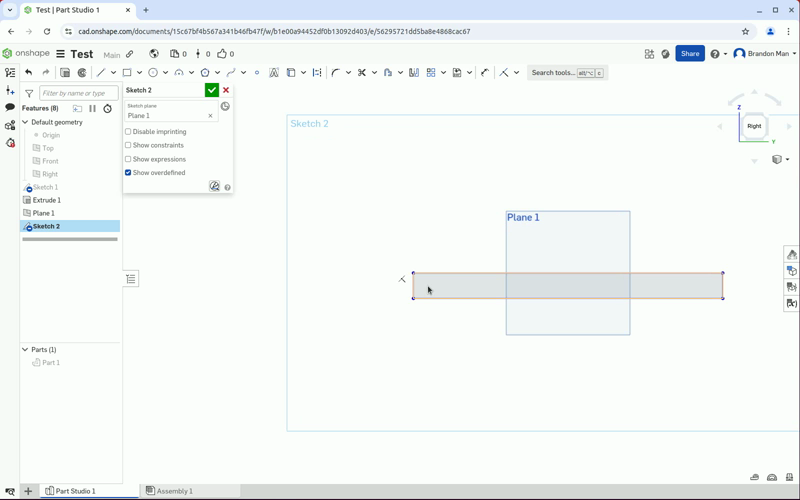
scroll(6)
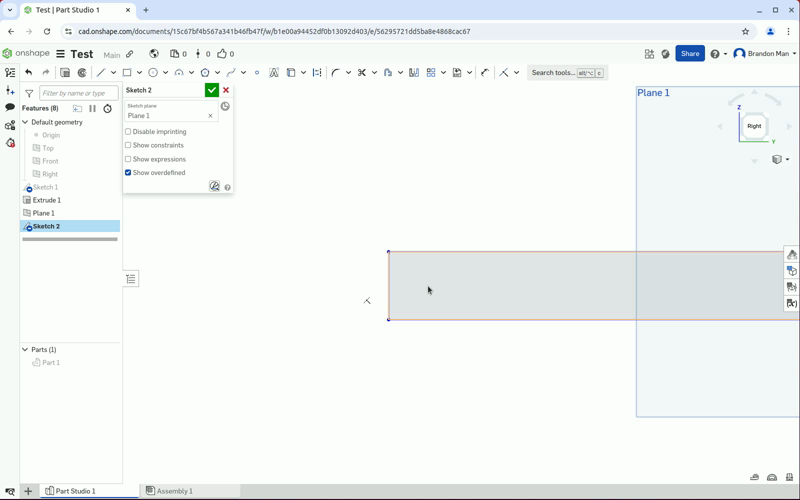
click(428, 285)
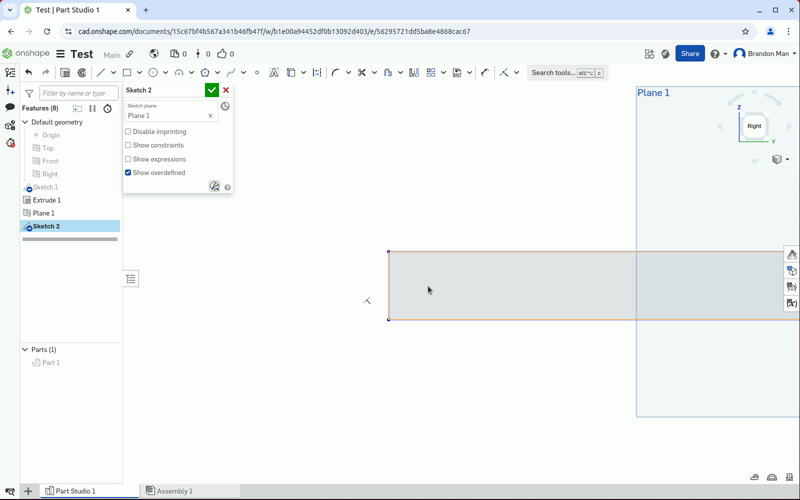
scroll(-6)
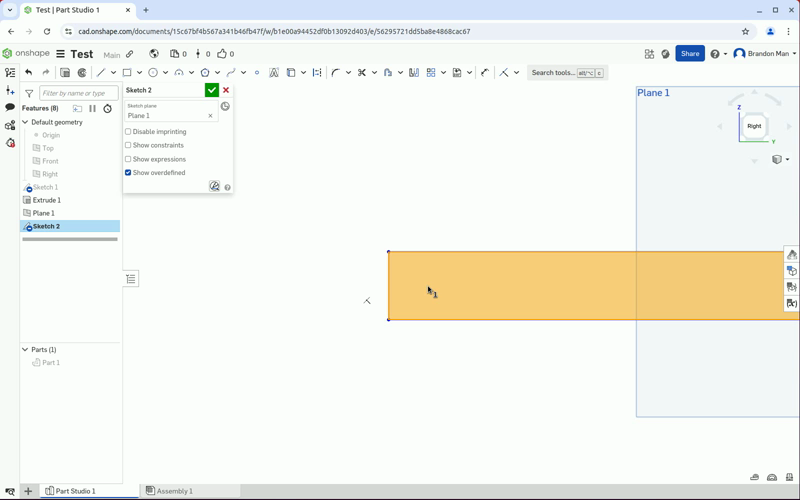
scroll(-6)
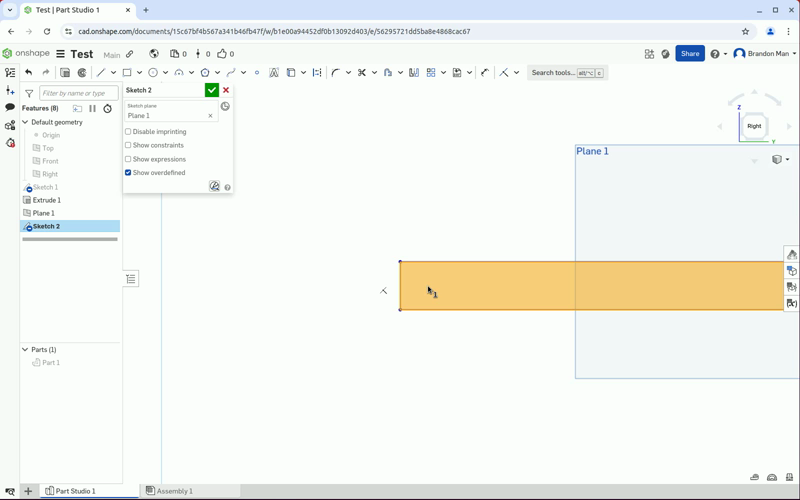
scroll(-6)
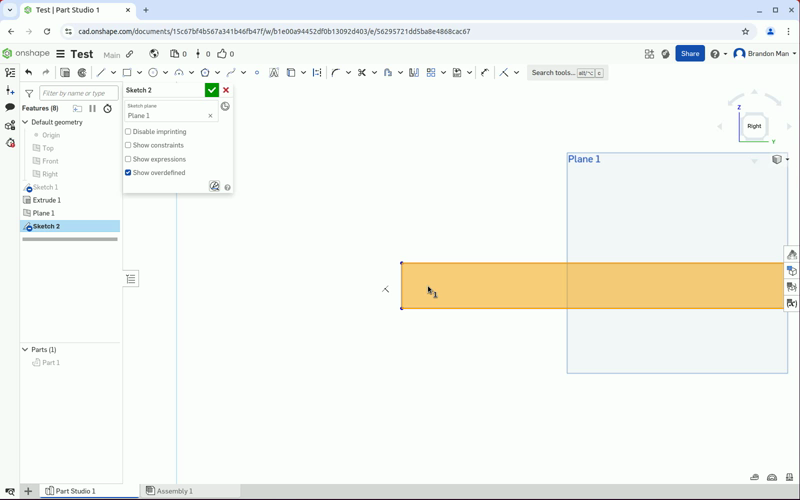
scroll(-6)
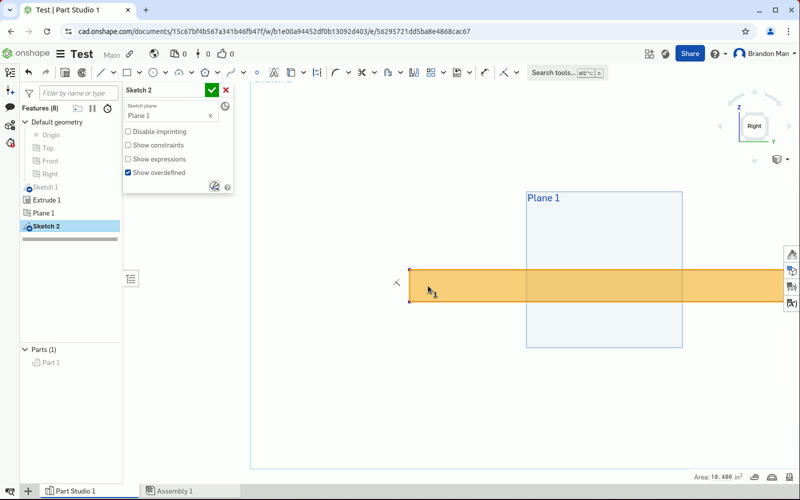
scroll(-6)
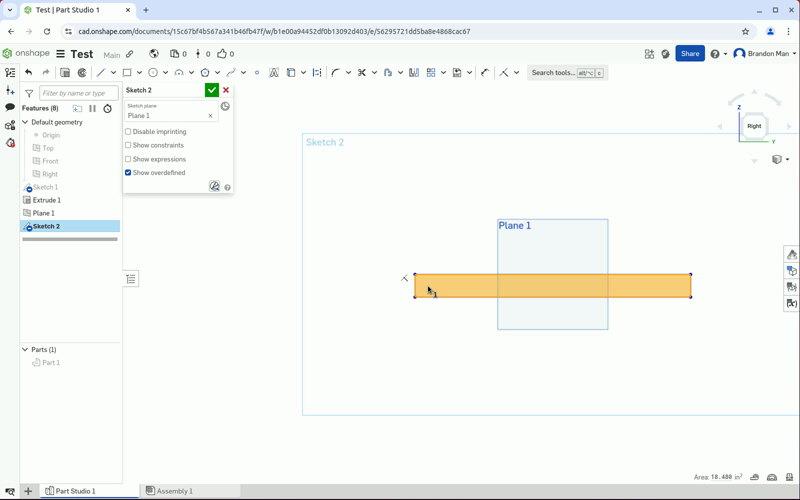
scroll(-6)
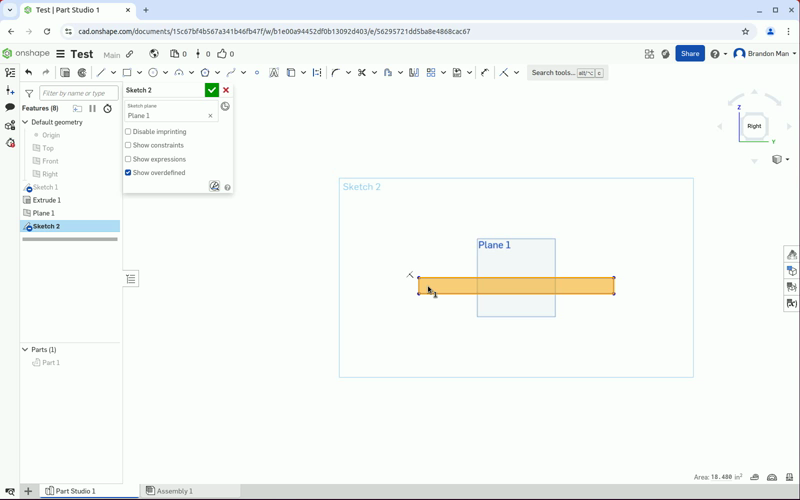
scroll(-6)
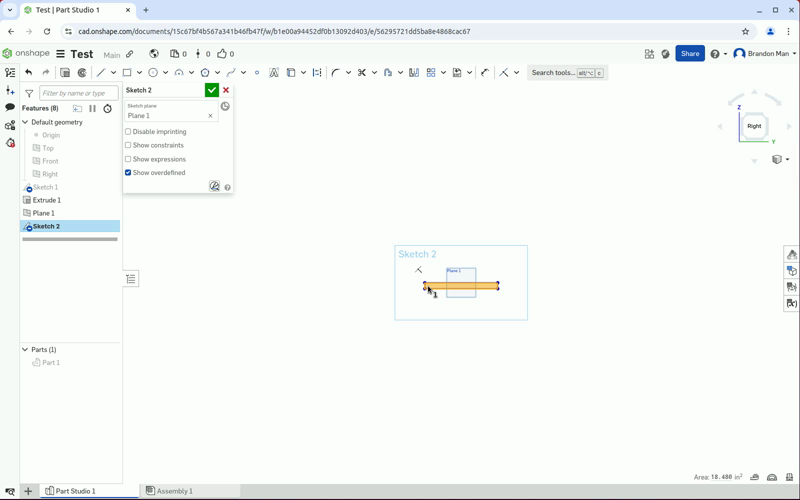
mouse_move(73, 352)
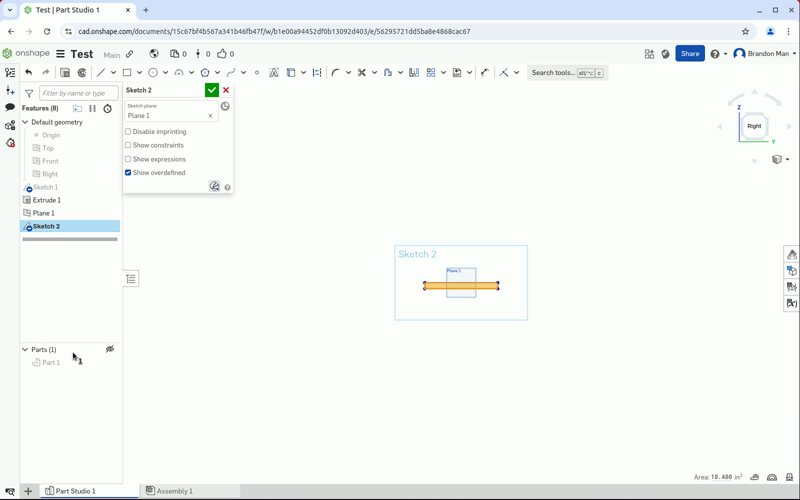
key(shift+y)
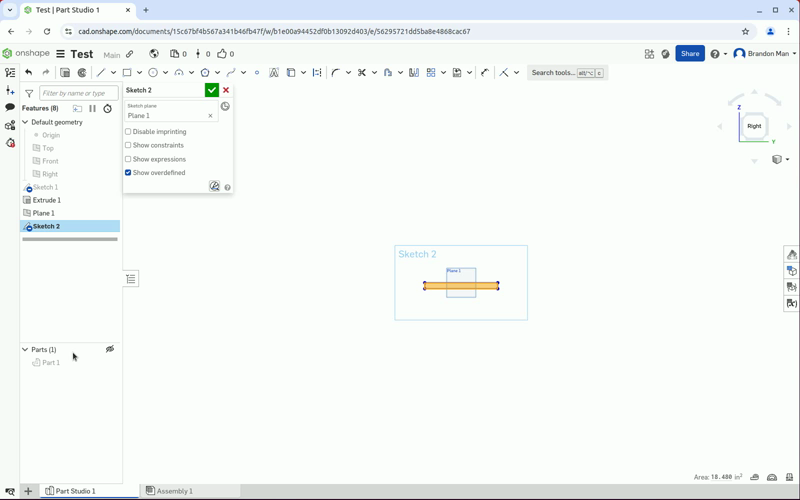
key(shift+e)
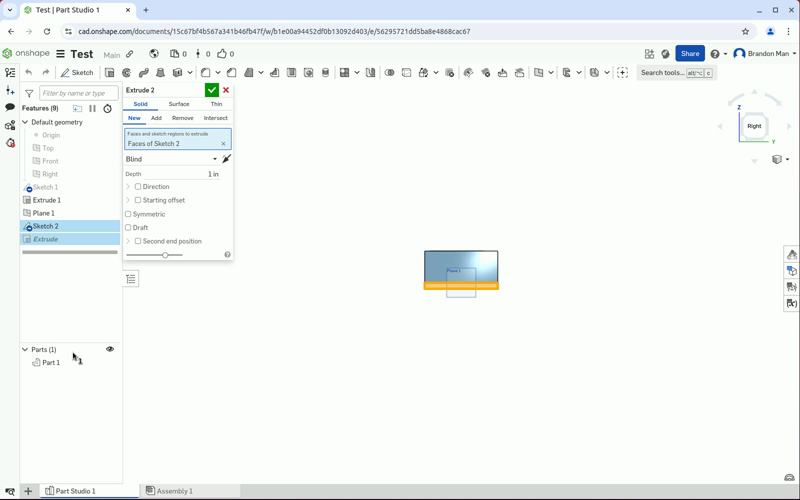
mouse_move(143, 106)
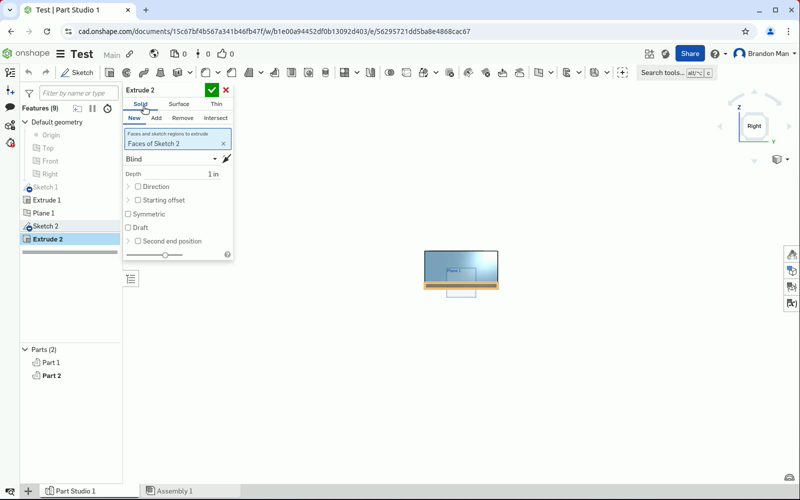
click(143, 106)
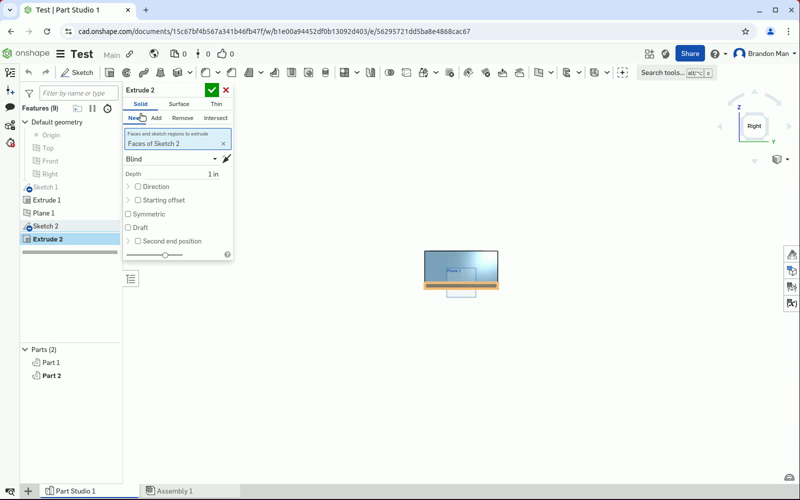
mouse_move(137, 120)
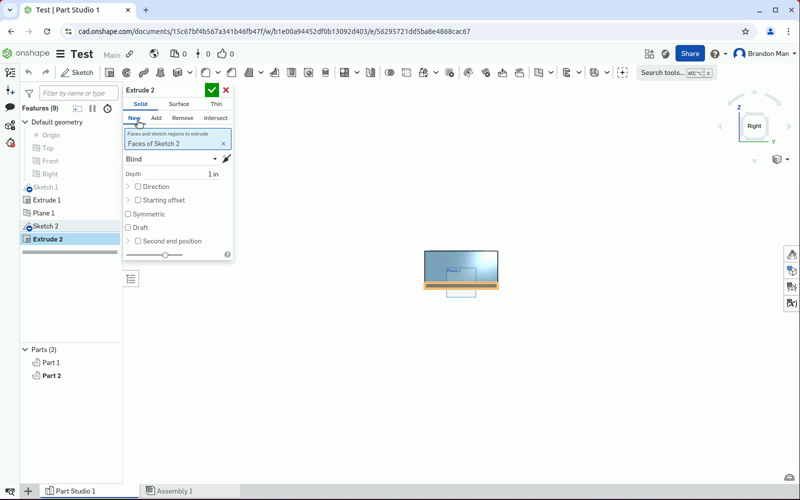
click(137, 120)
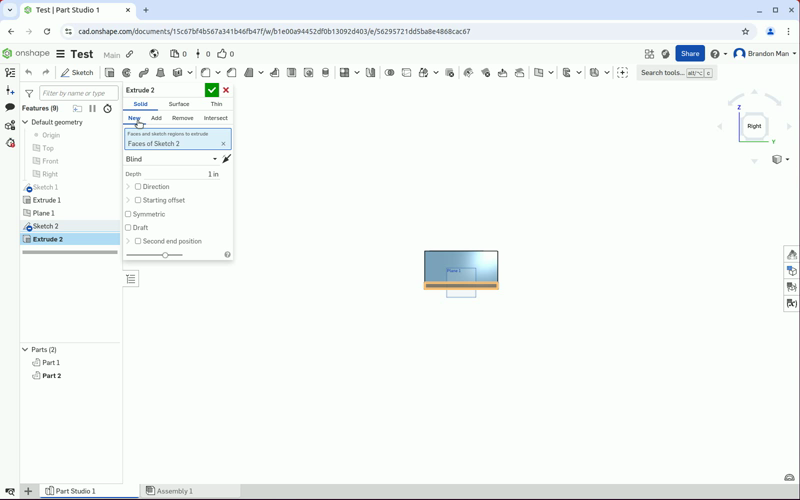
key(tab, 4)
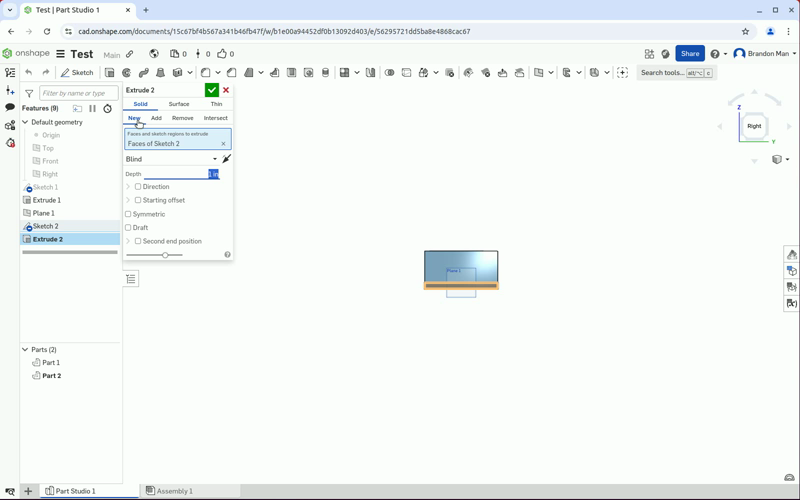
text(-30.811)
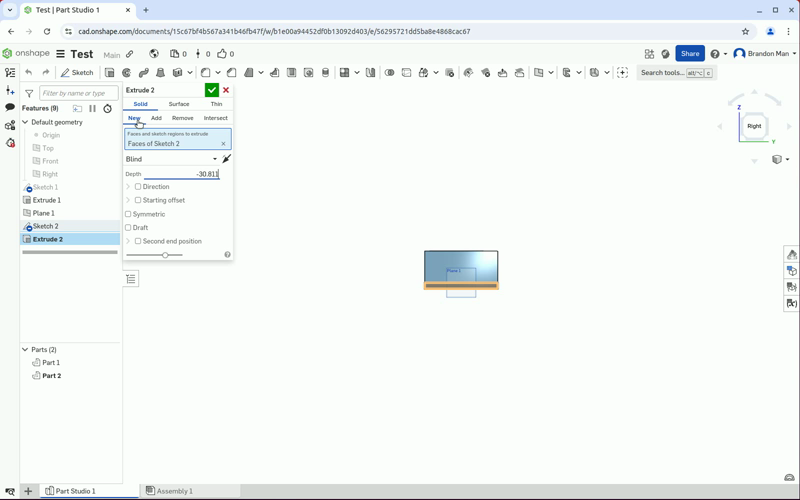
key(enter)
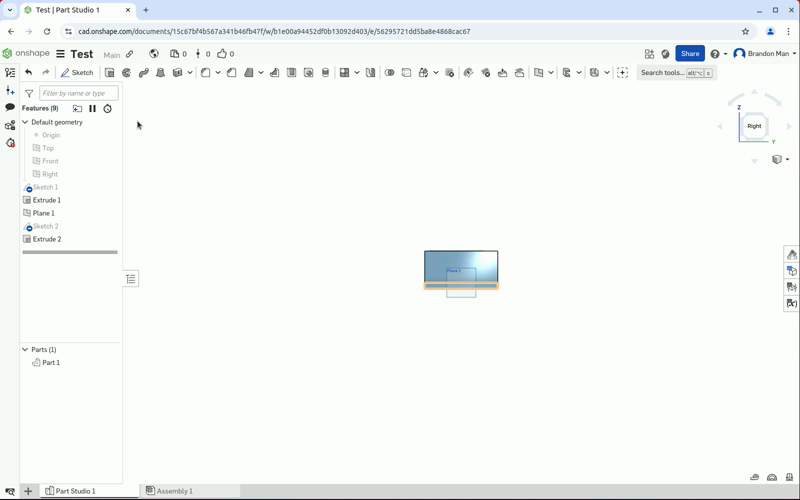
key(shift+h)
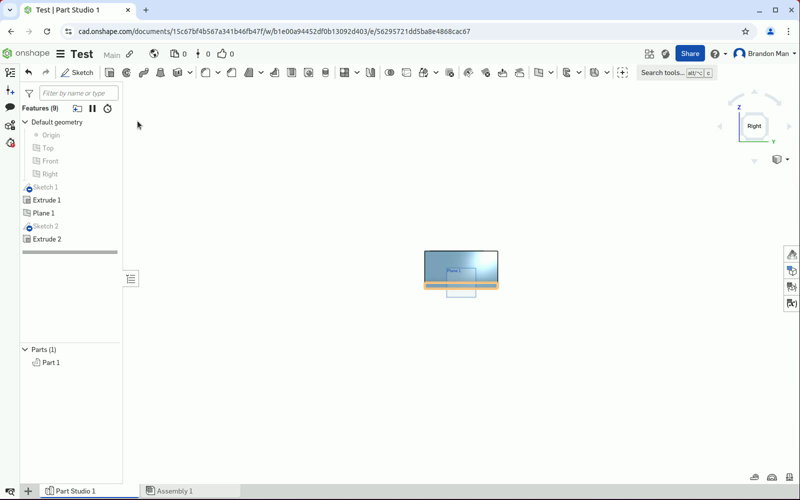
key(shift+h)
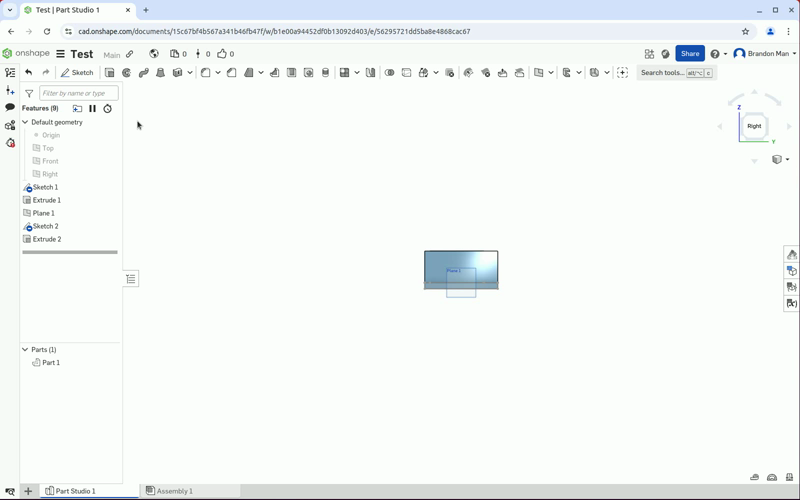
key(shift+7)
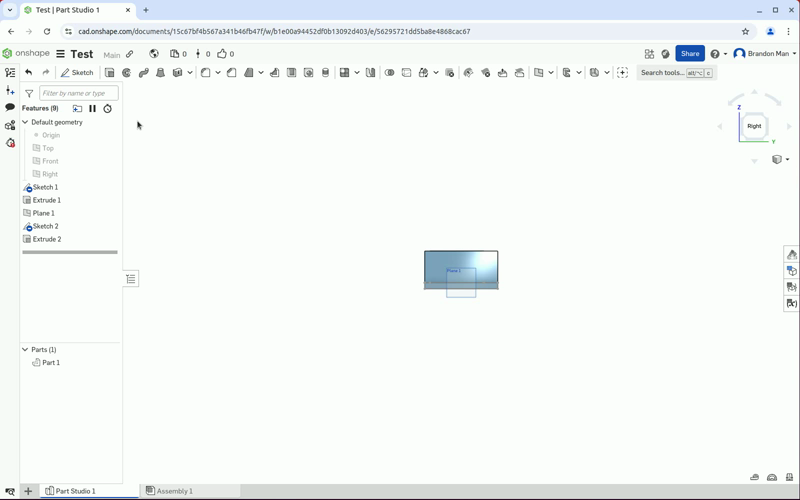
key(right, 2)
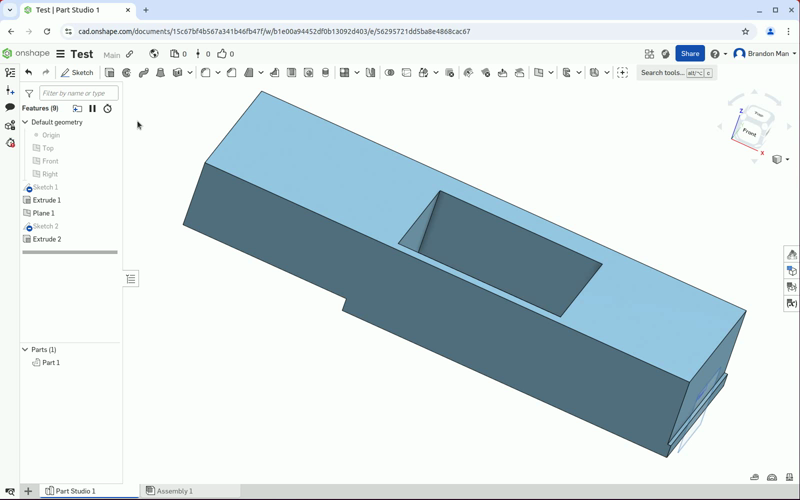
key(down, 2)
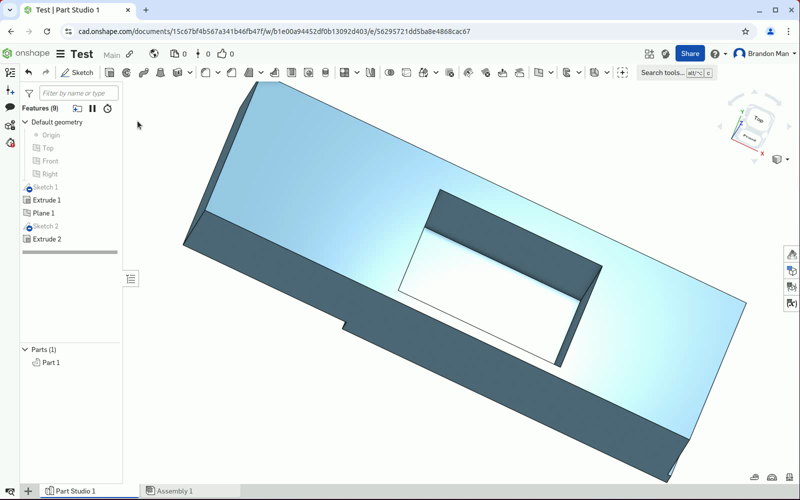
key(up, 2)
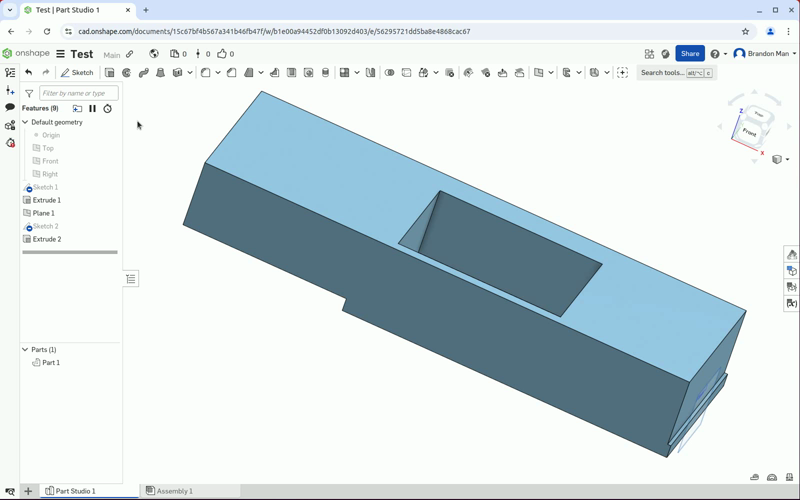
key(left, 2)
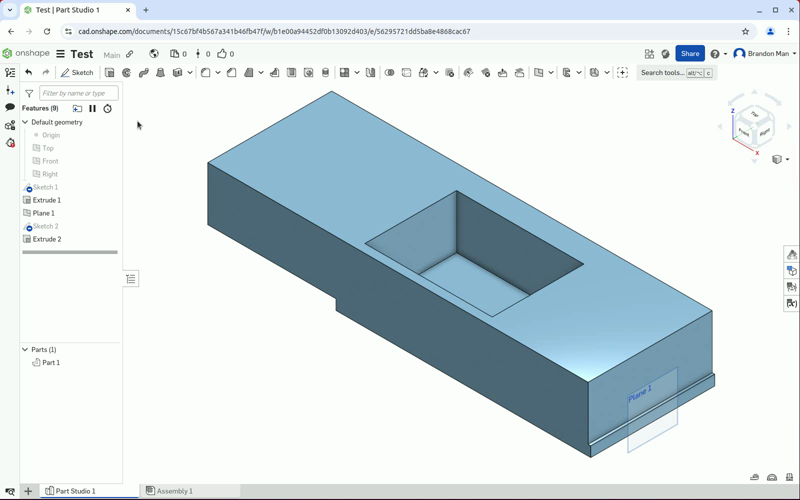
mouse_move(73, 189)
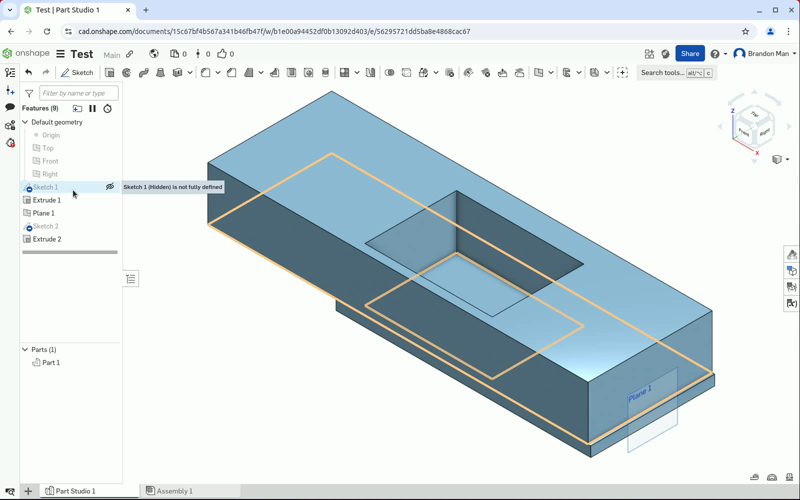
click(73, 189)